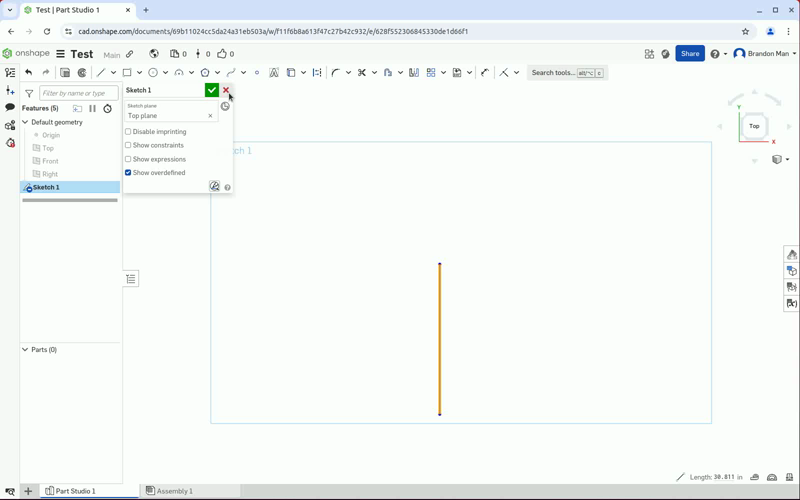
key(shift+h)
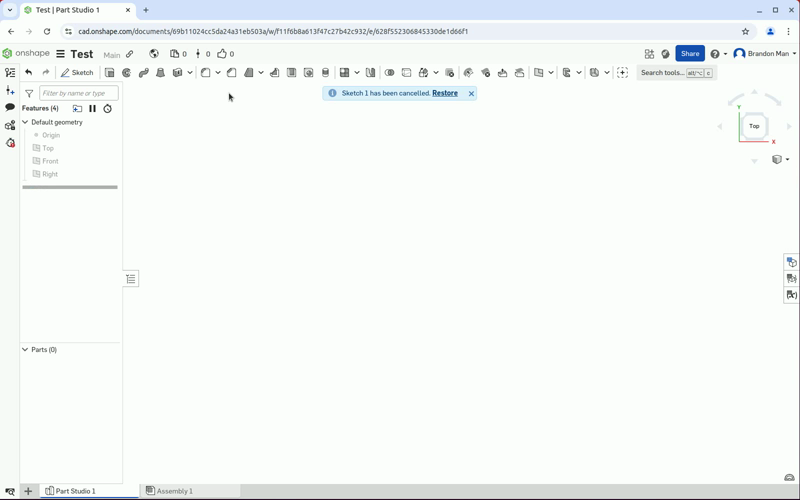
mouse_move(73, 352)
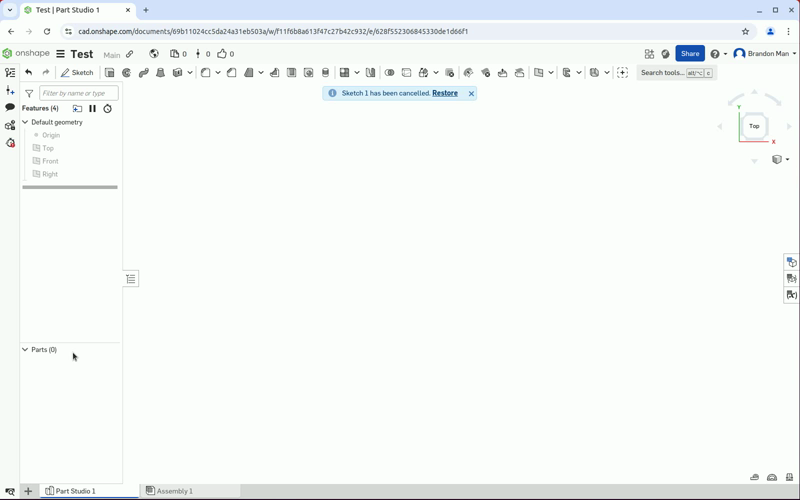
key(y)
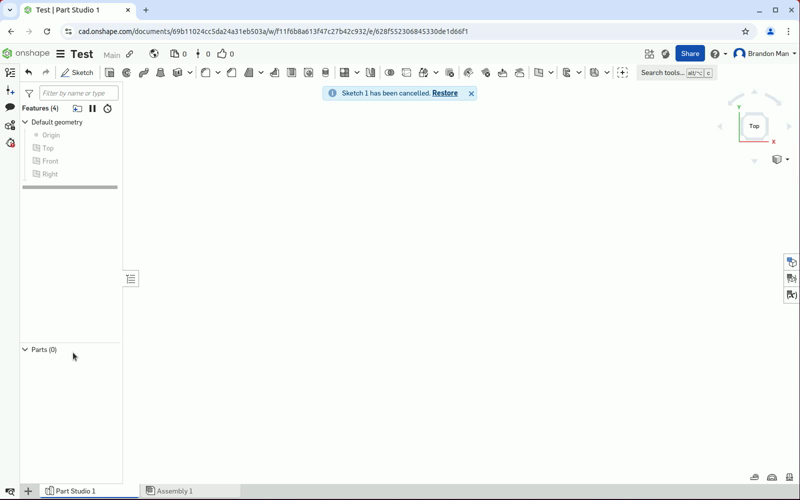
key(shift+p)
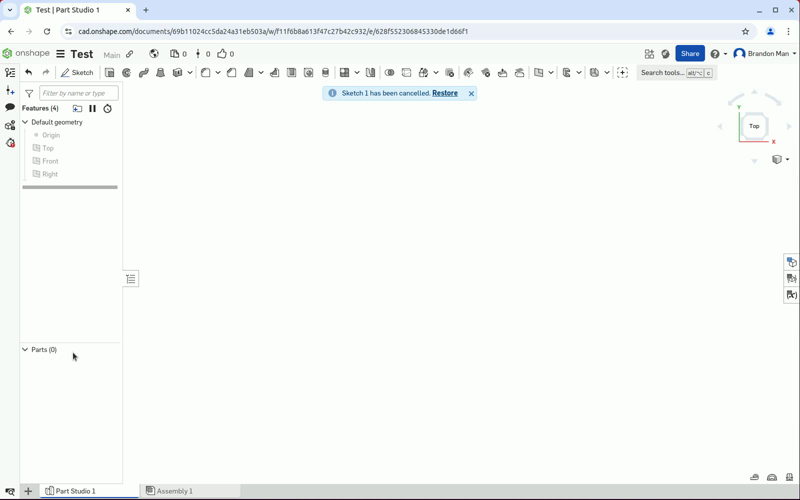
key(space)
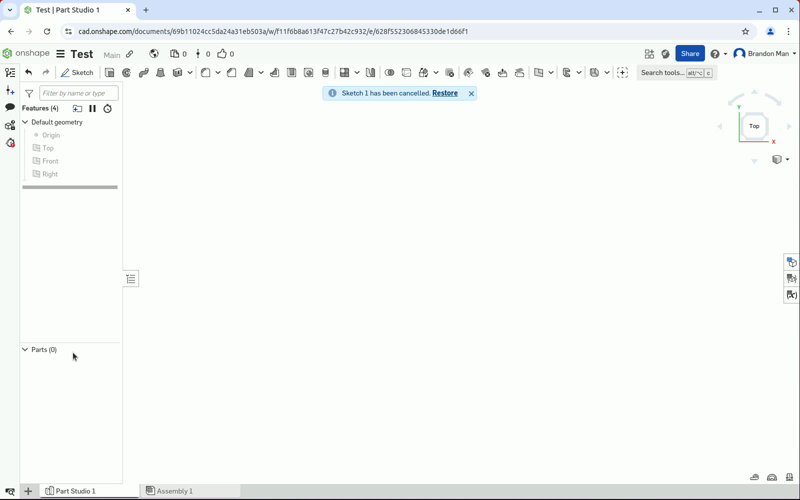
key_down(shift)
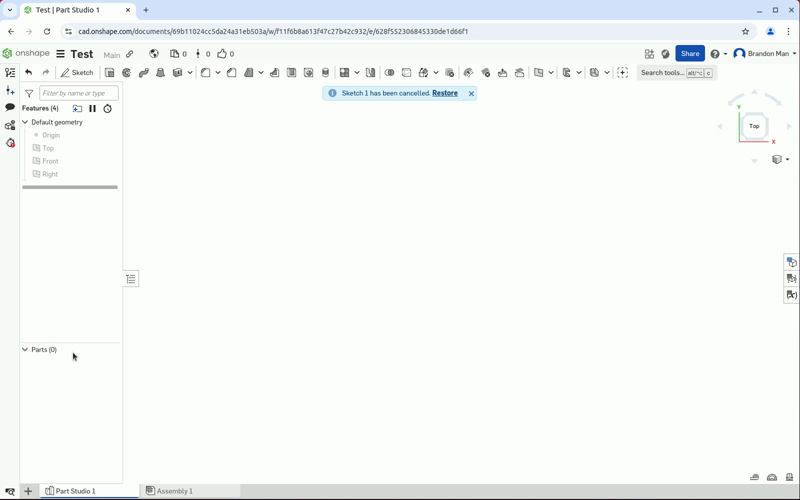
key(up)
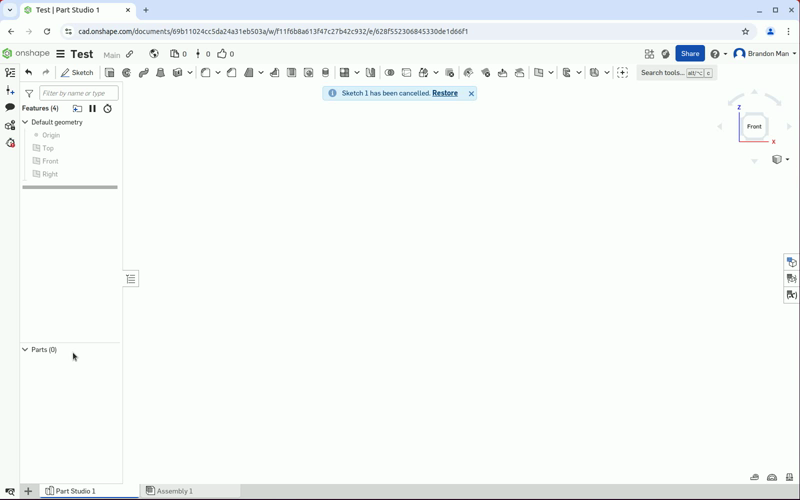
key_up(shift)
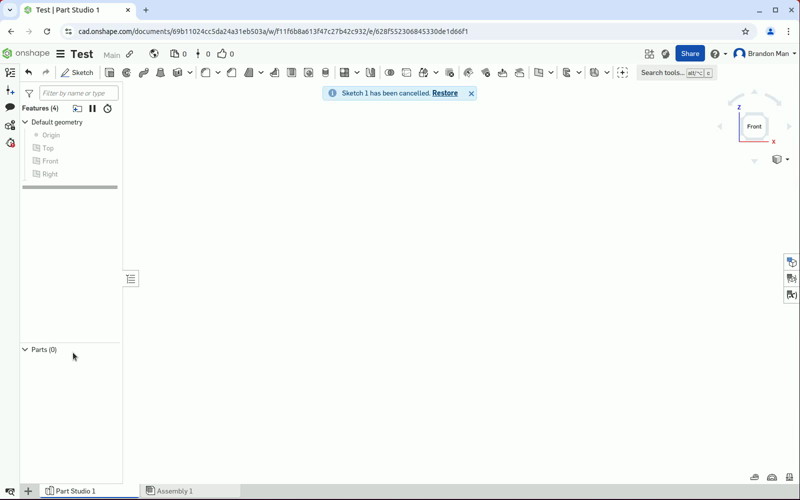
mouse_move(73, 352)
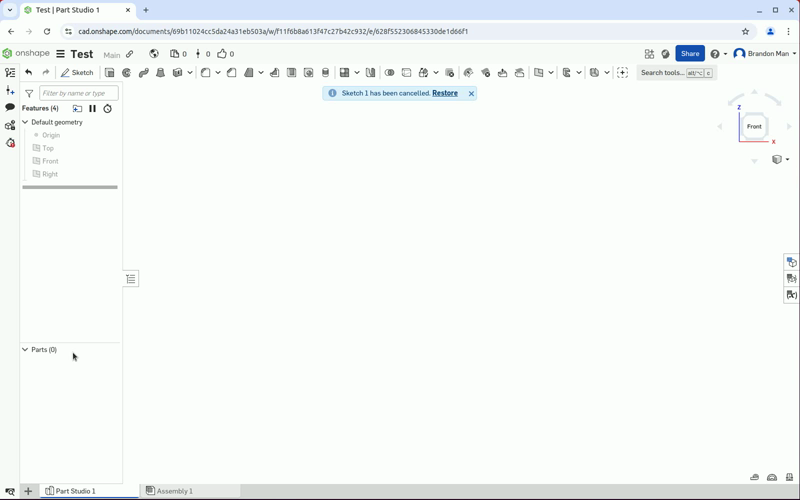
key(shift+y)
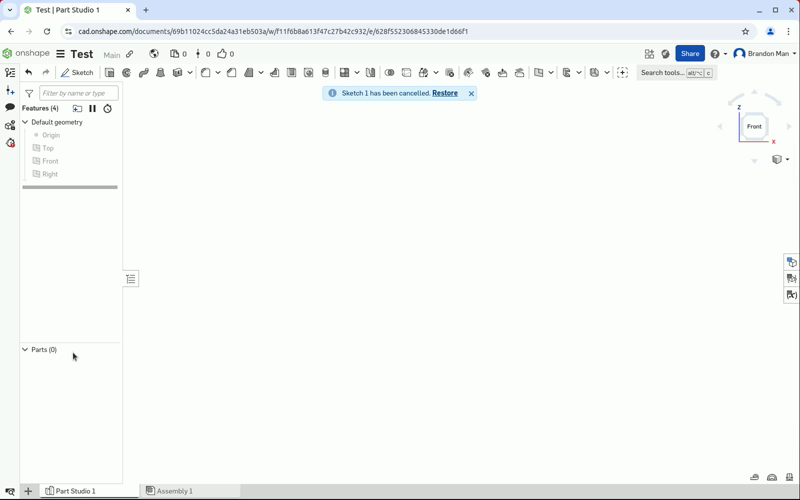
key(shift+s)
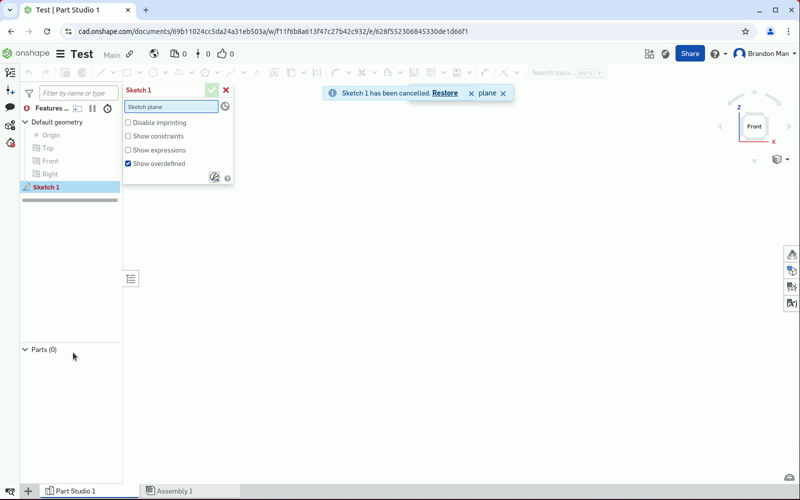
mouse_move(73, 163)
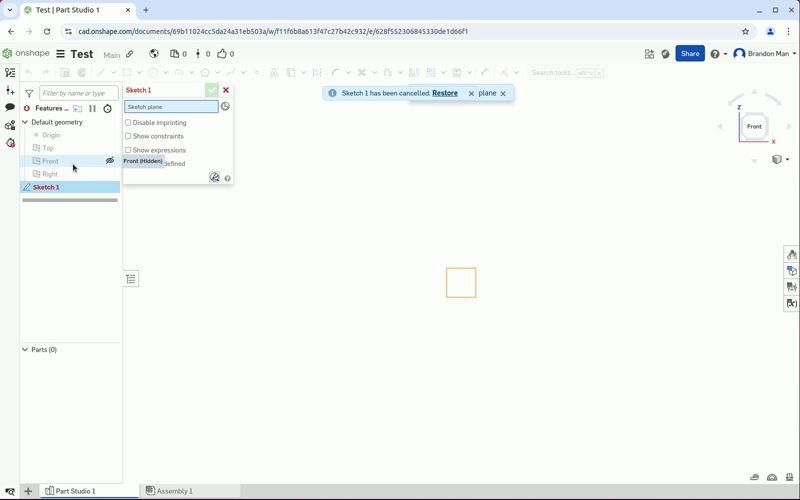
click(73, 163)
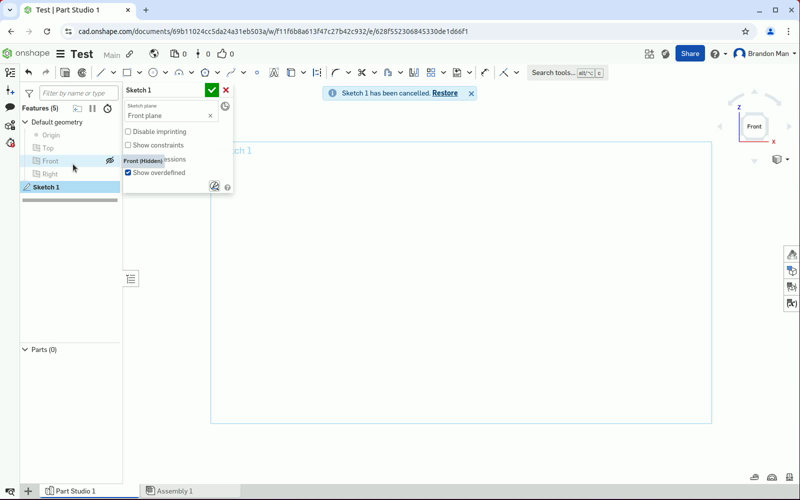
mouse_move(73, 352)
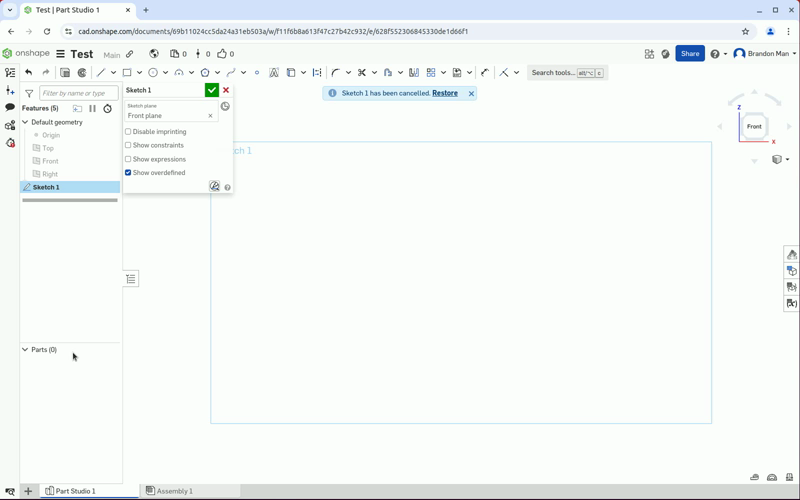
key(y)
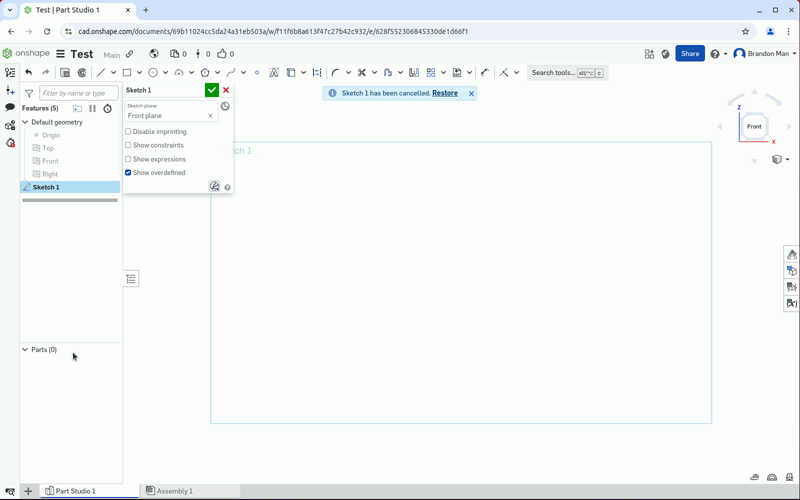
key(l)
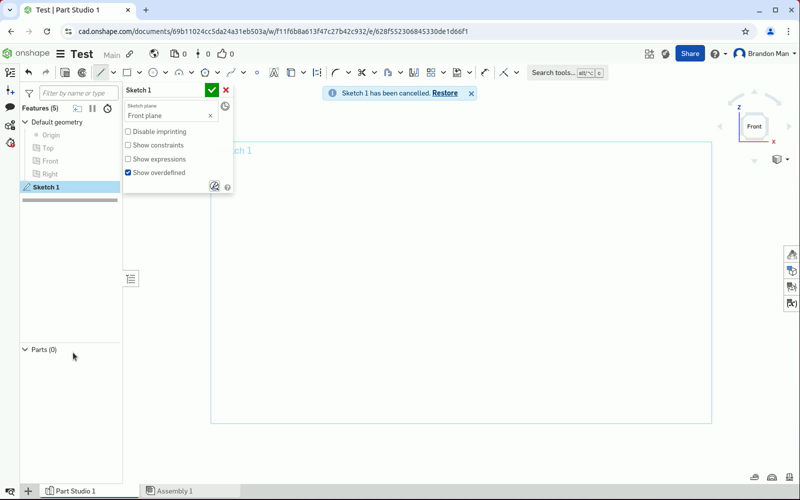
key_down(shift)
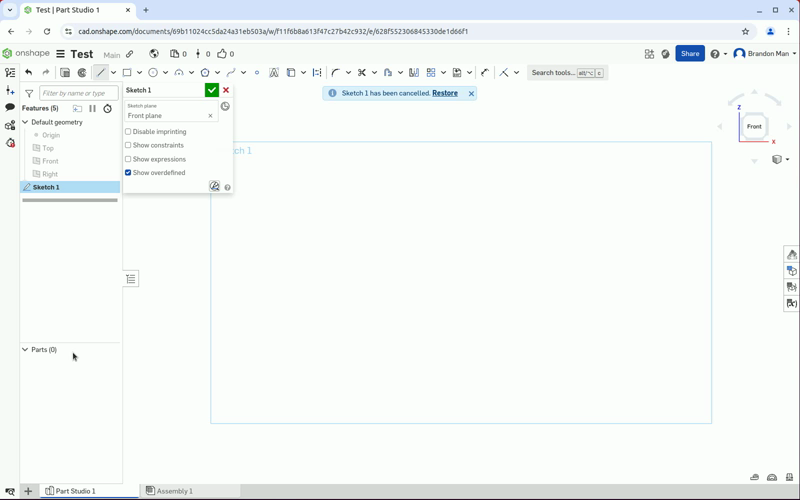
mouse_move(384, 333)
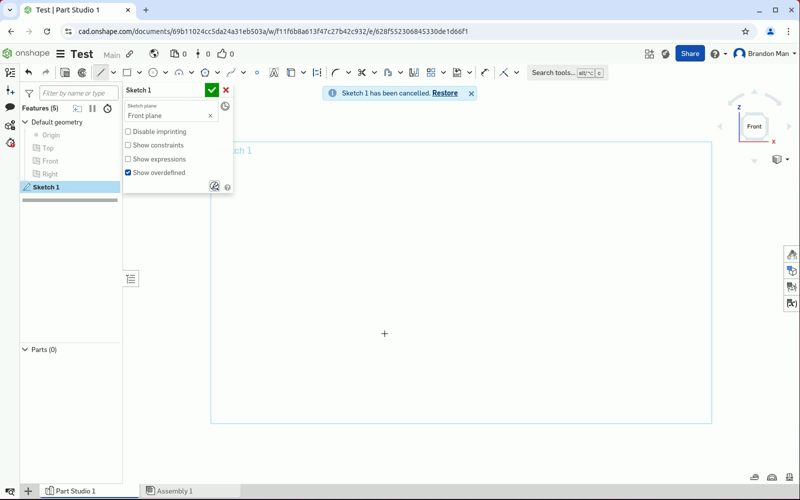
click(384, 333)
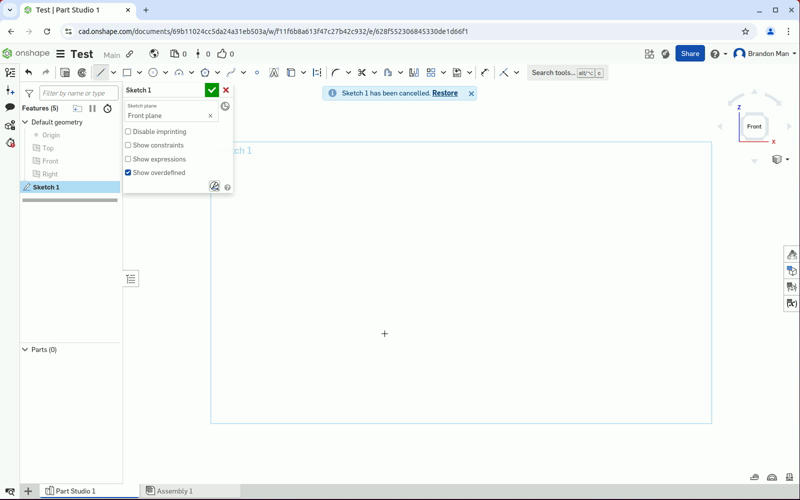
key_up(shift)
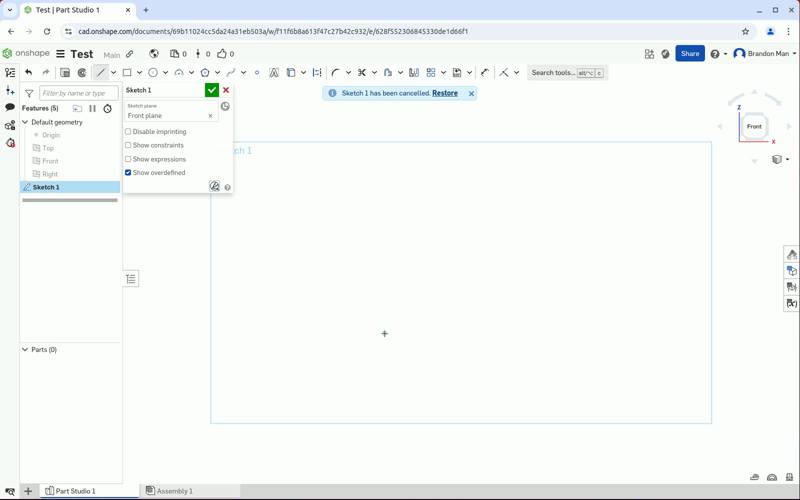
key_down(shift)
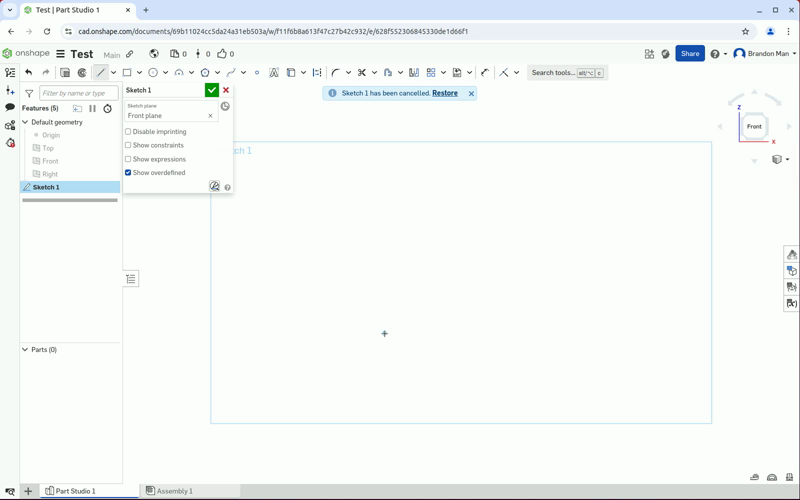
mouse_move(414, 333)
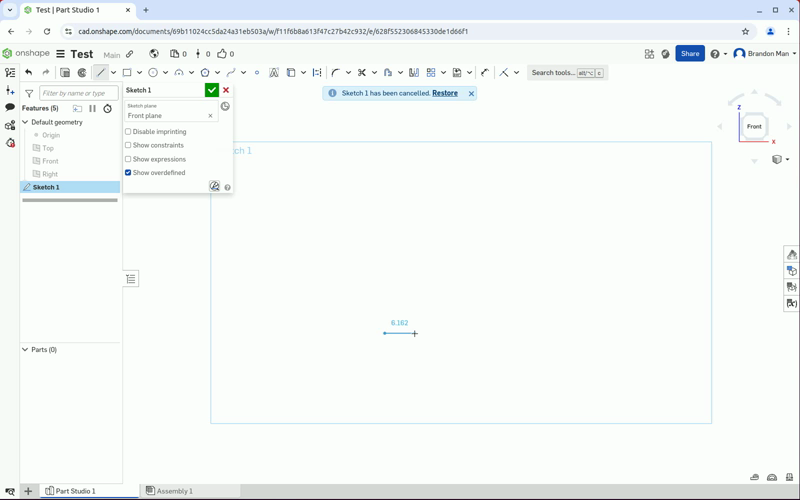
mouse_move(422, 333)
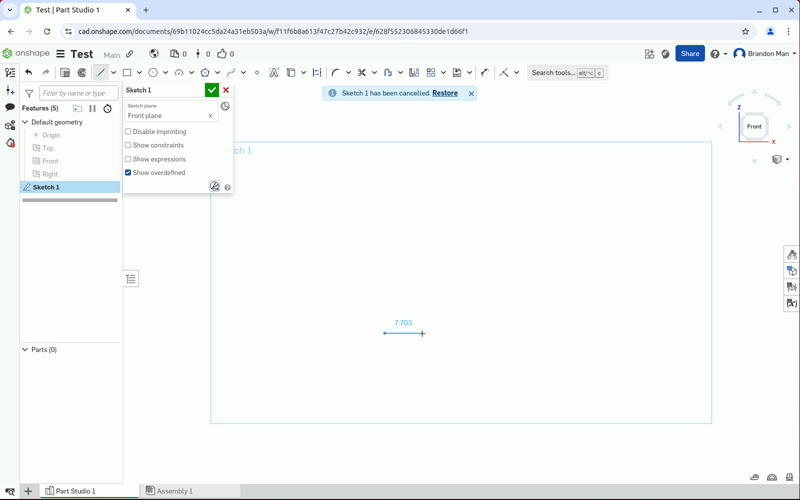
click(422, 333)
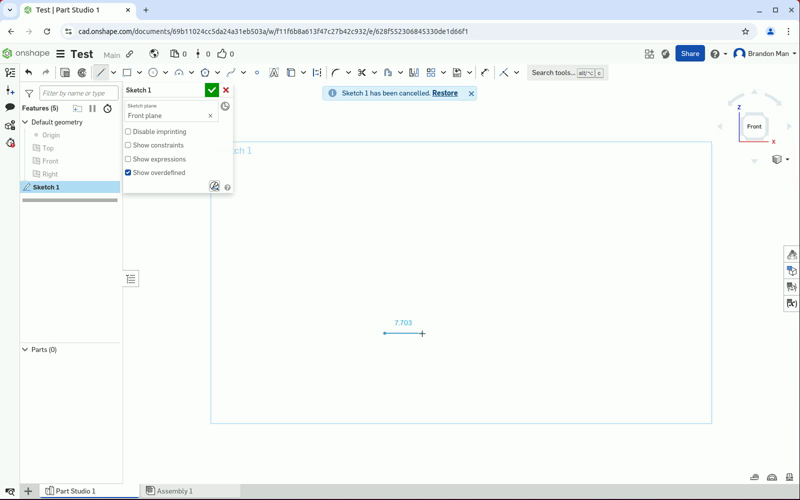
key_up(shift)
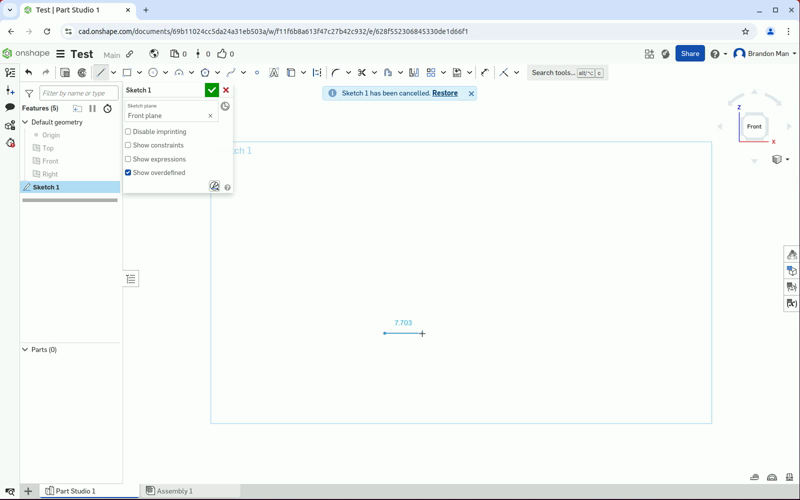
key_down(shift)
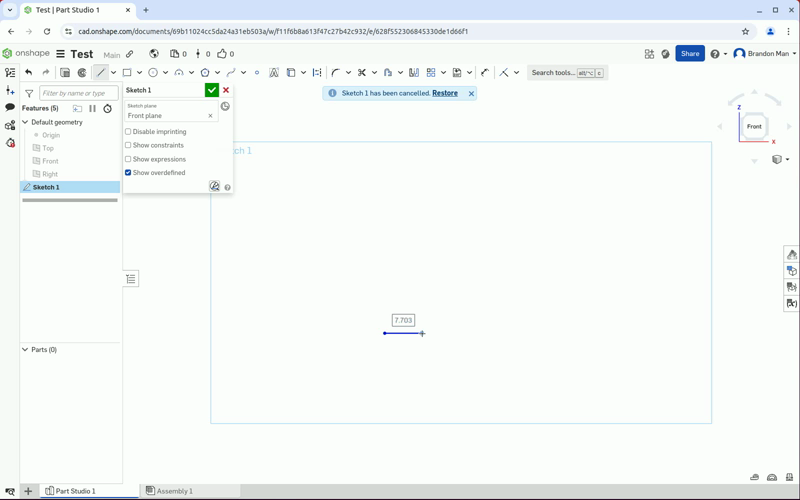
mouse_move(422, 170)
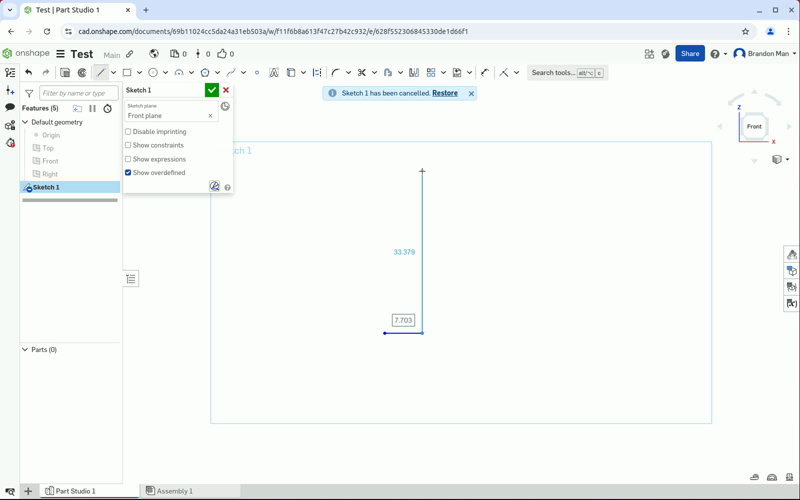
click(422, 170)
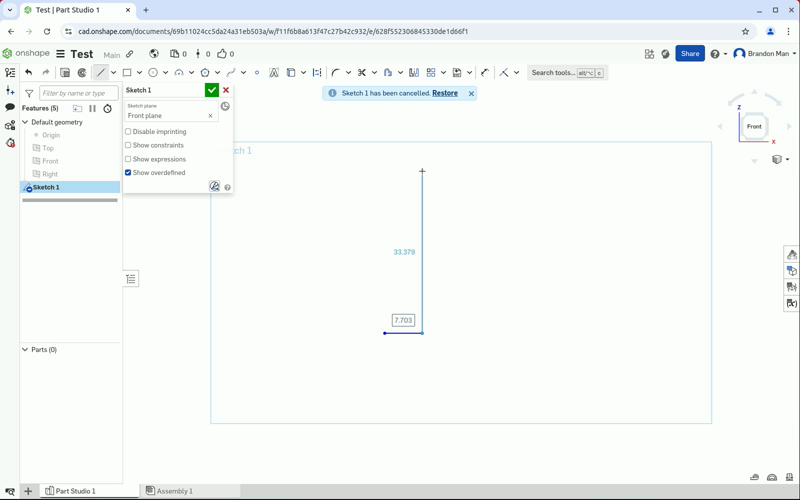
key_up(shift)
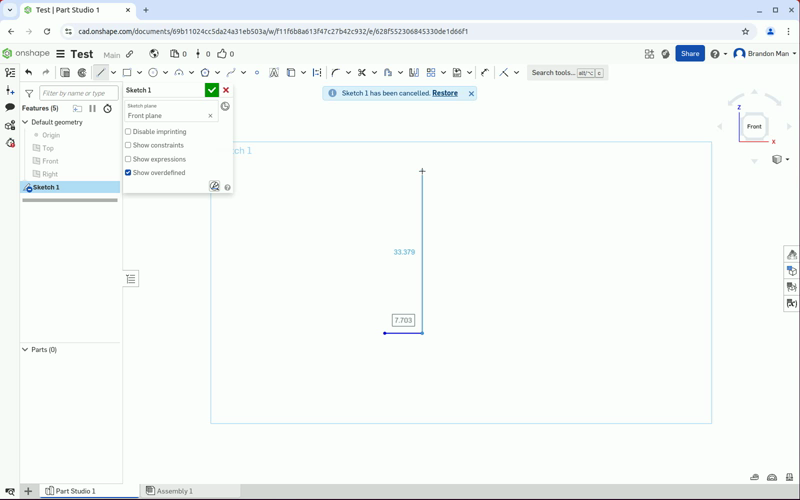
key_down(shift)
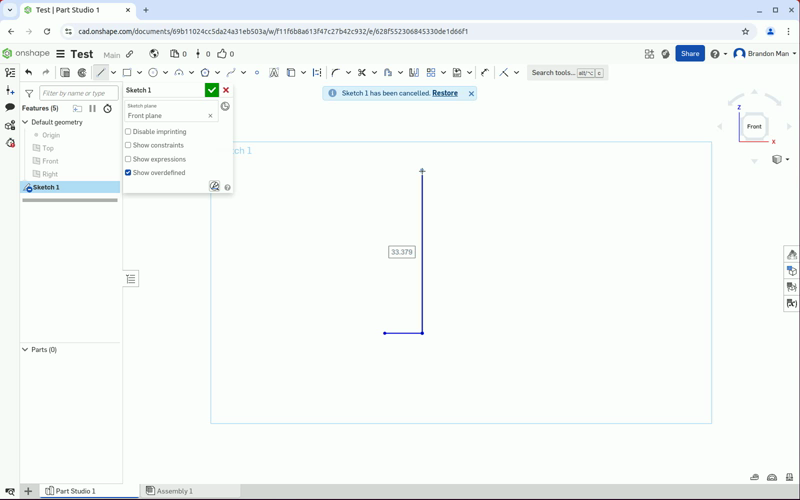
mouse_move(452, 170)
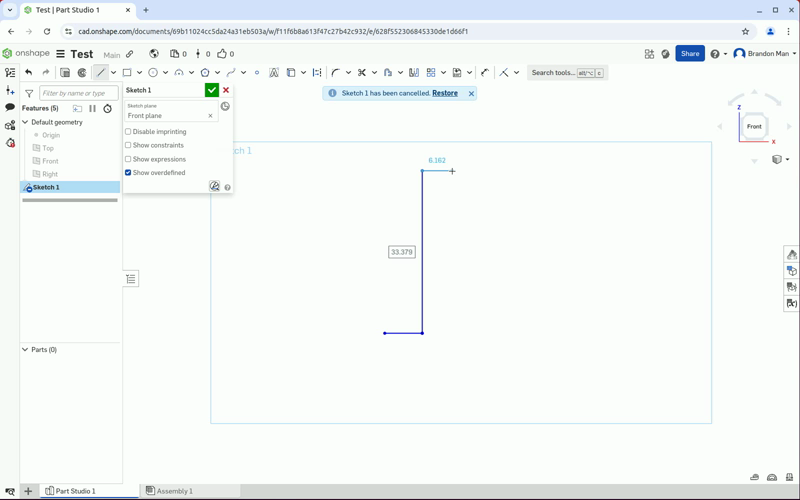
mouse_move(416, 170)
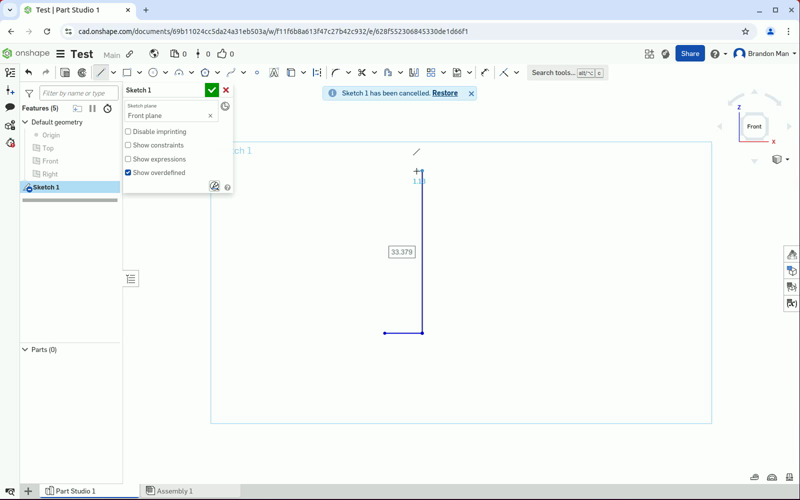
scroll(6)
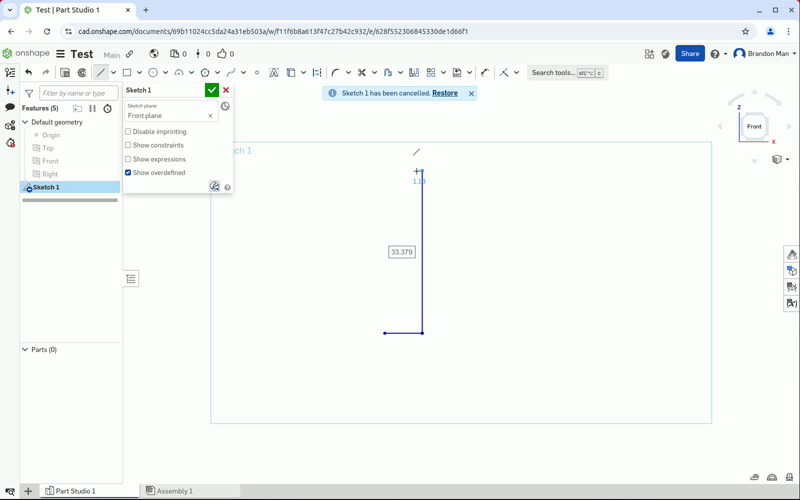
scroll(6)
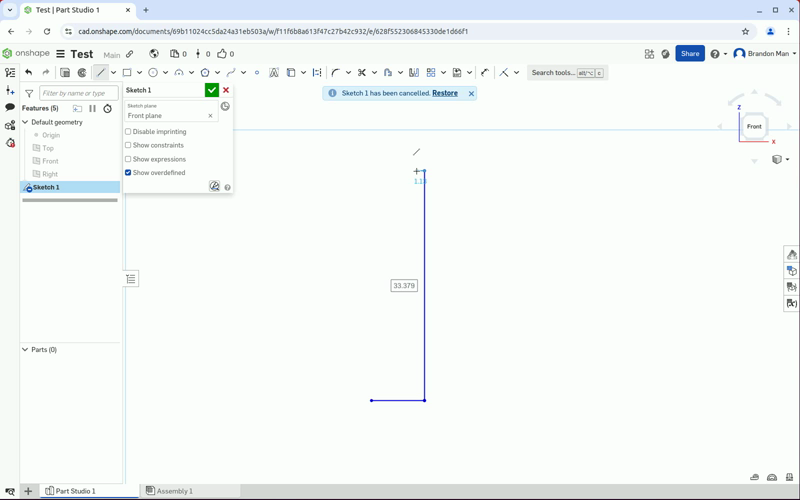
scroll(6)
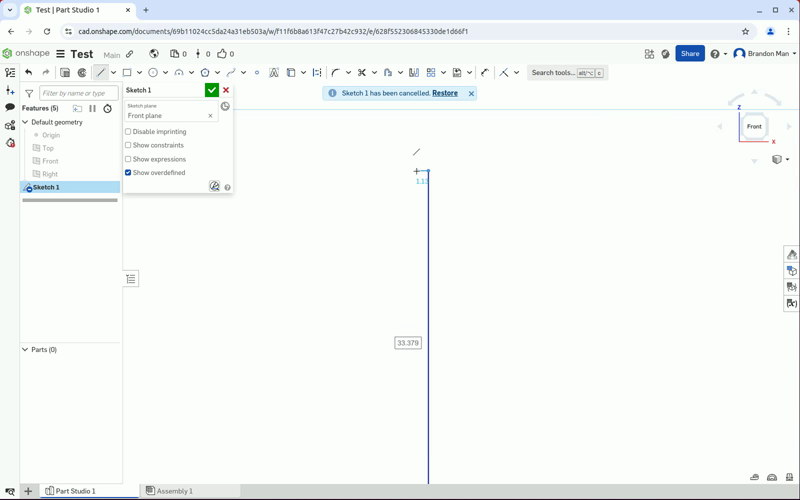
scroll(6)
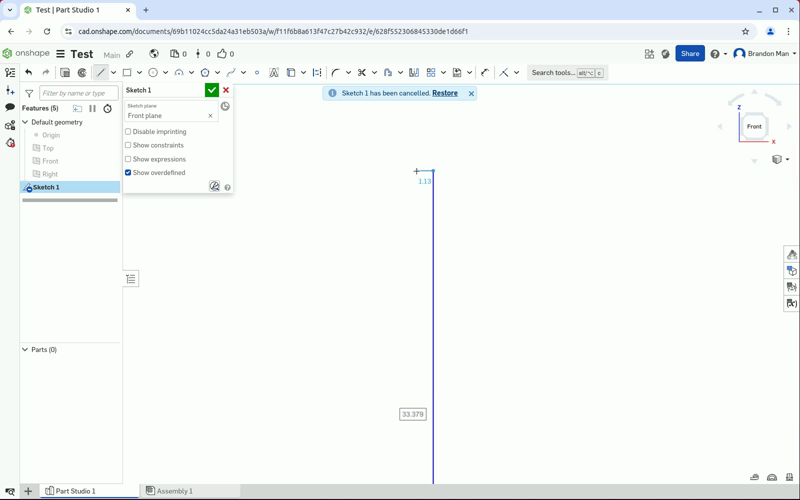
scroll(6)
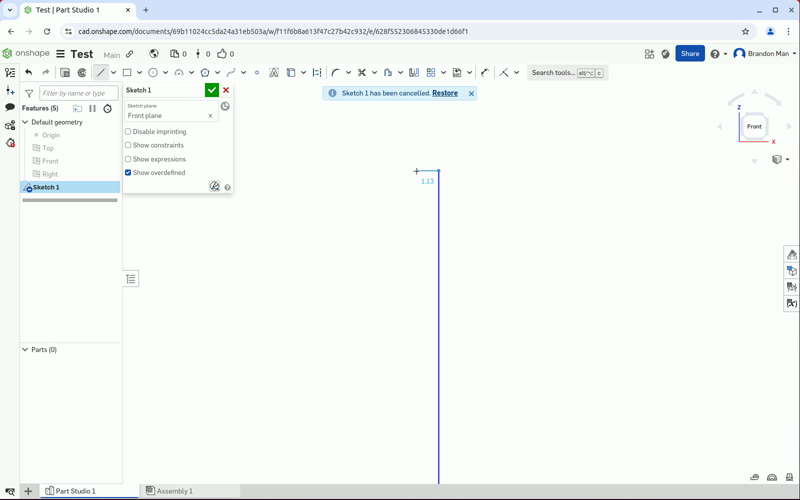
scroll(6)
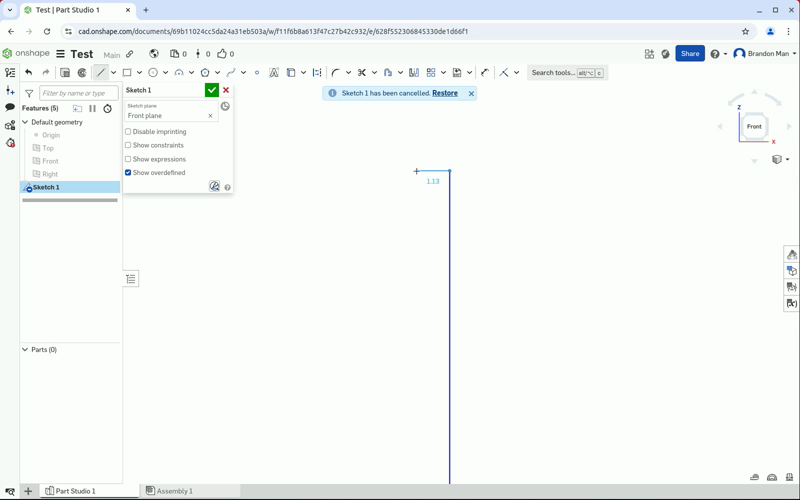
scroll(6)
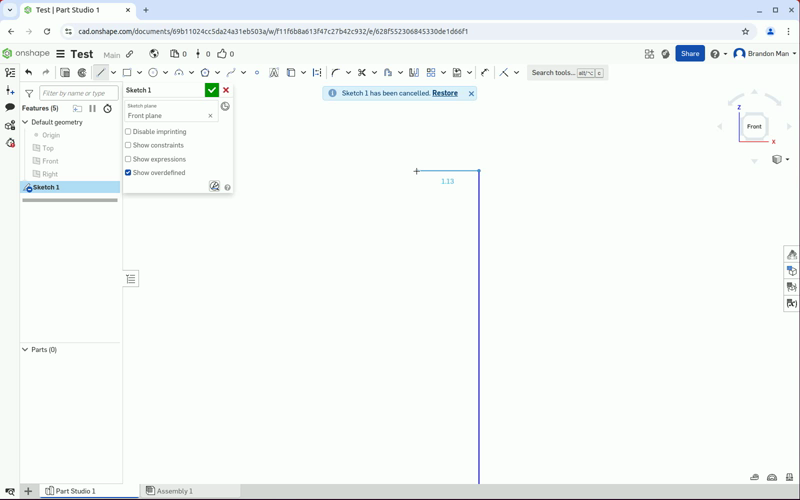
click(416, 170)
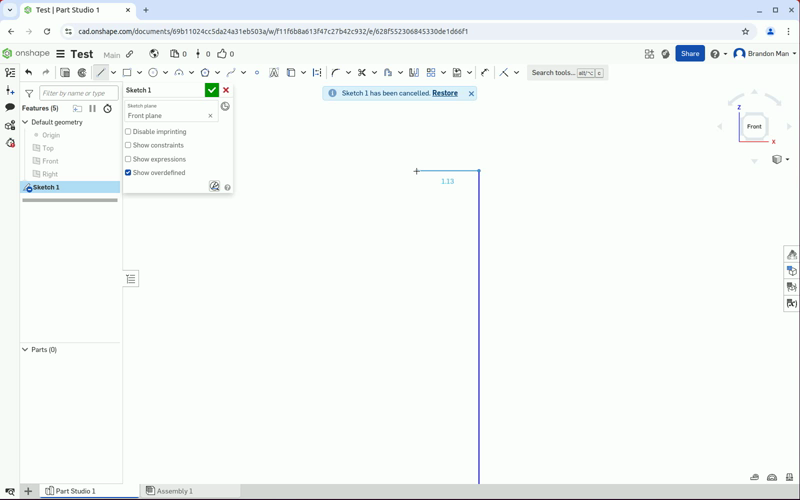
scroll(-6)
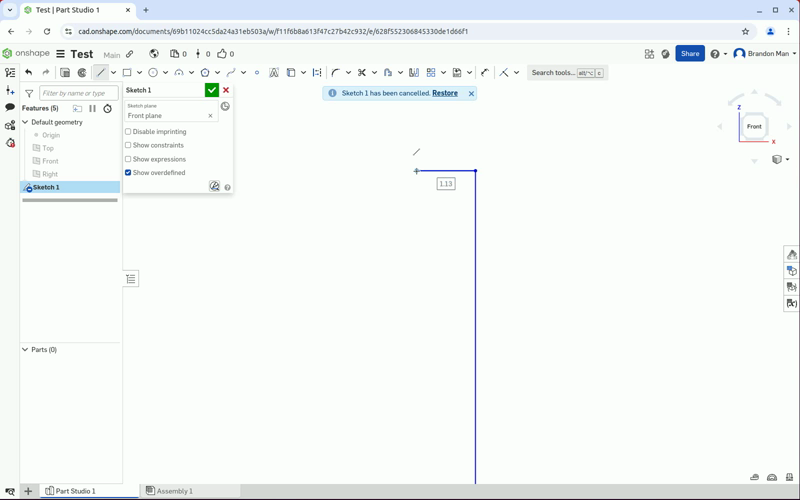
scroll(-6)
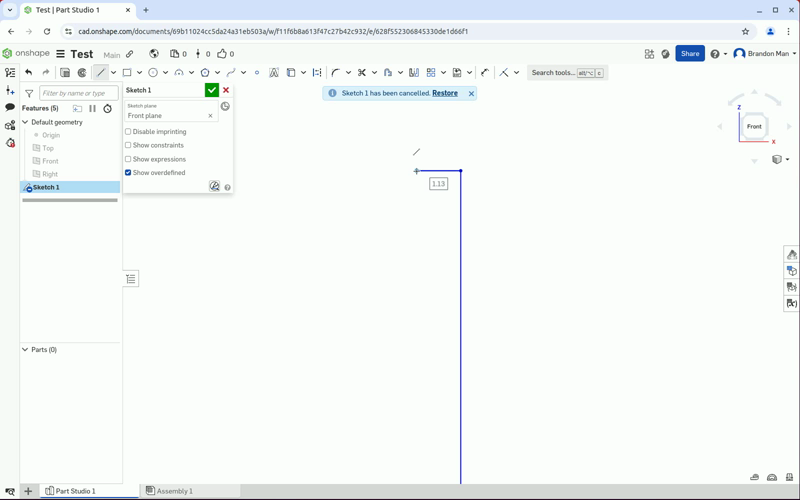
scroll(-6)
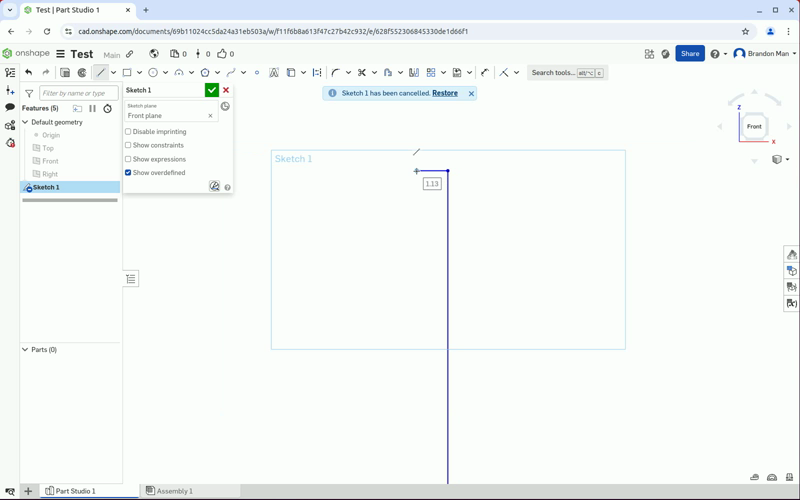
scroll(-6)
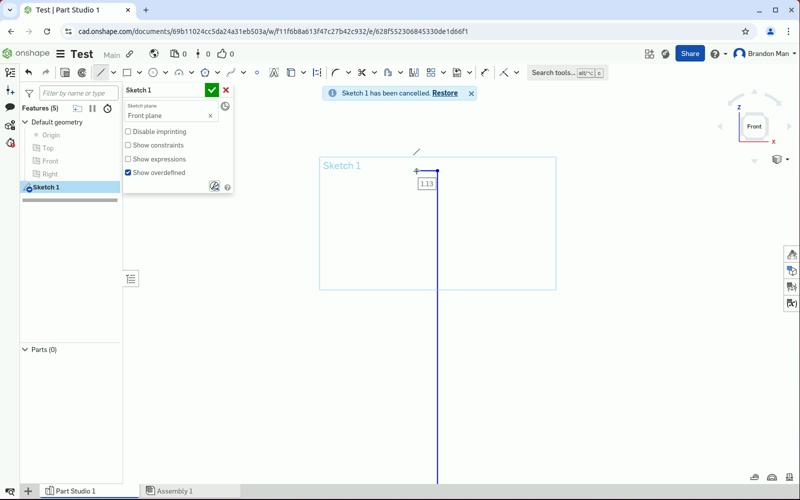
scroll(-6)
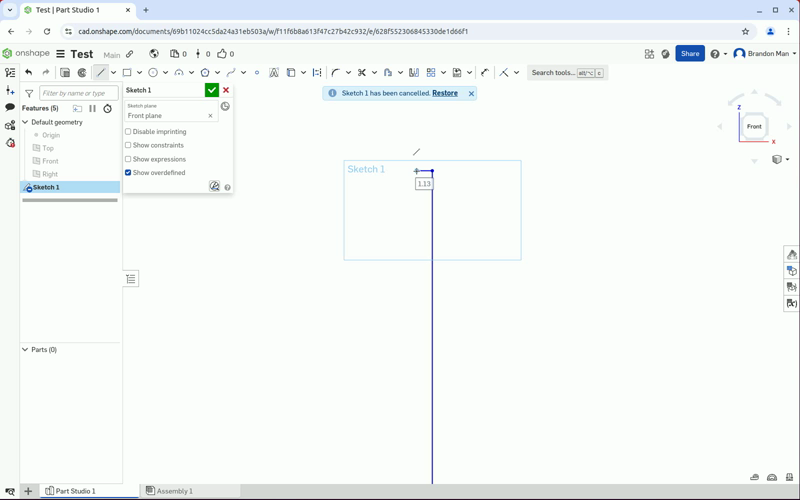
scroll(-6)
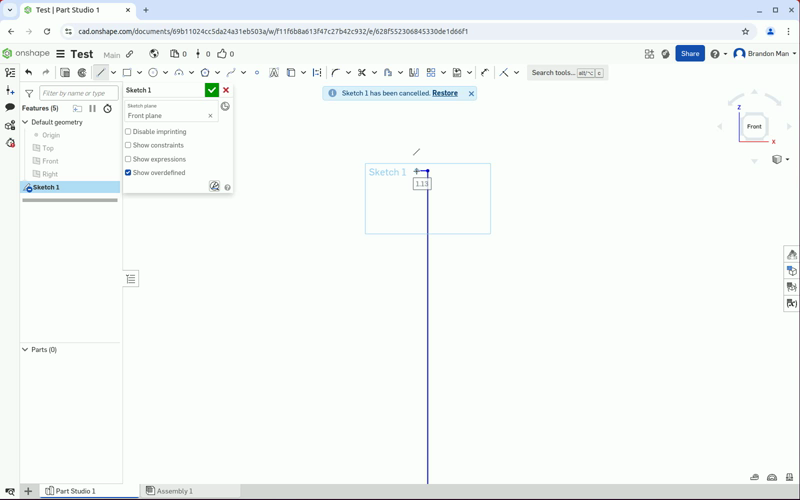
scroll(-6)
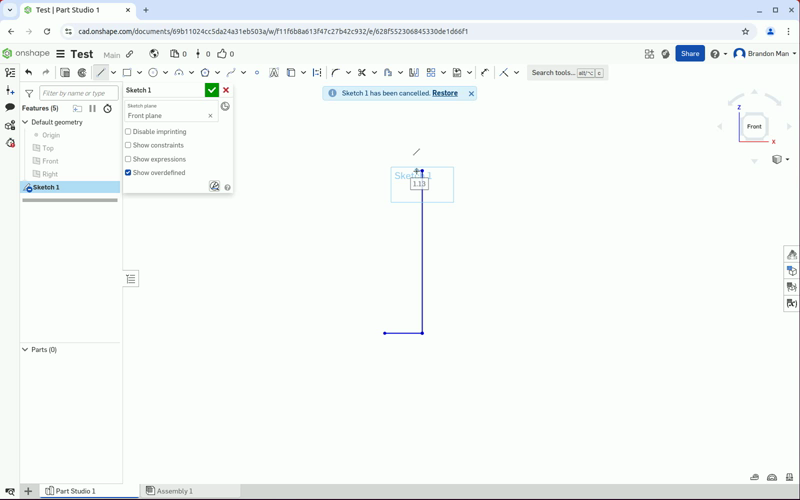
key_up(shift)
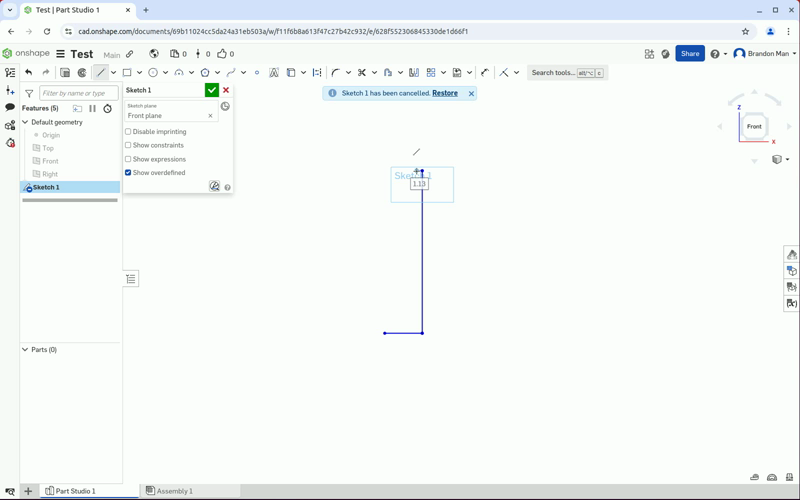
key_down(shift)
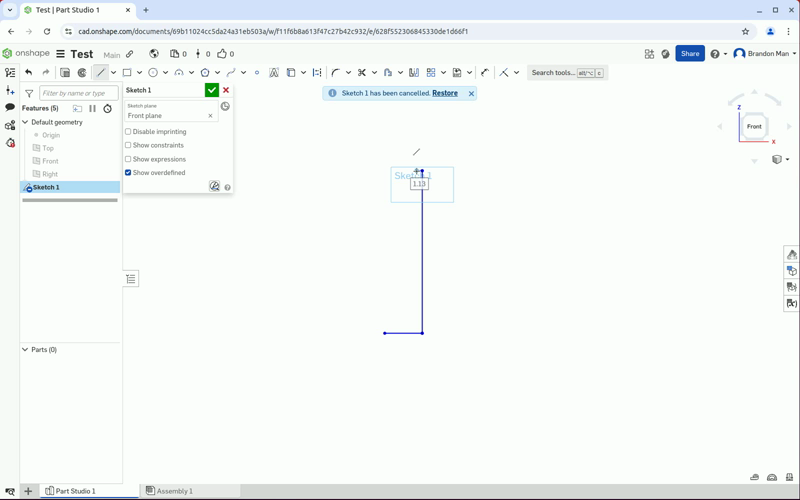
mouse_move(384, 333)
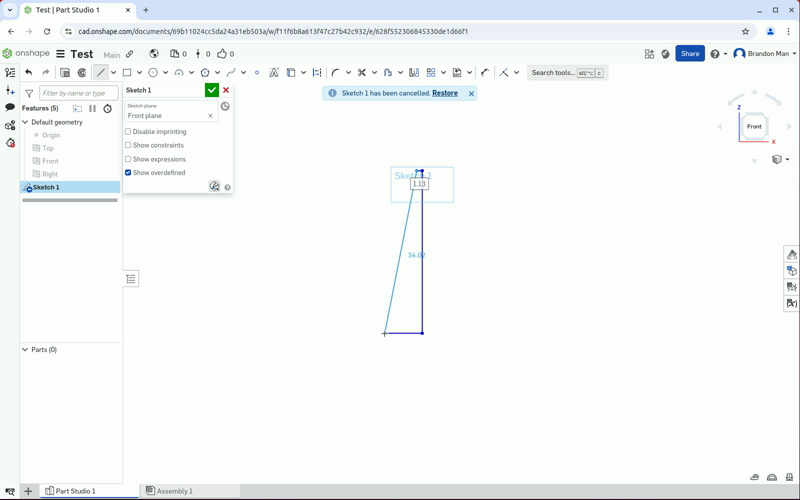
key_up(shift)
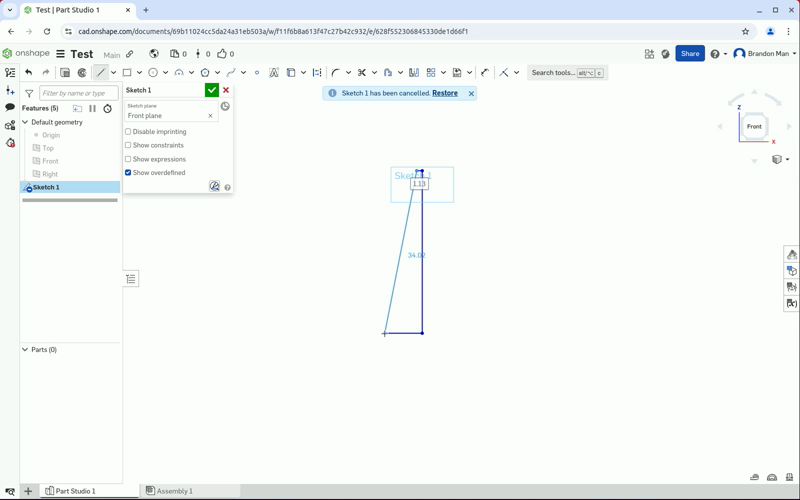
click(384, 333)
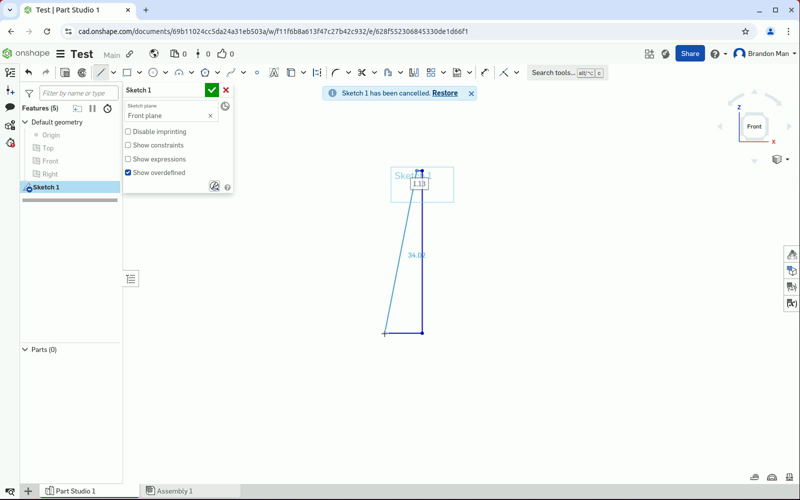
key(esc)
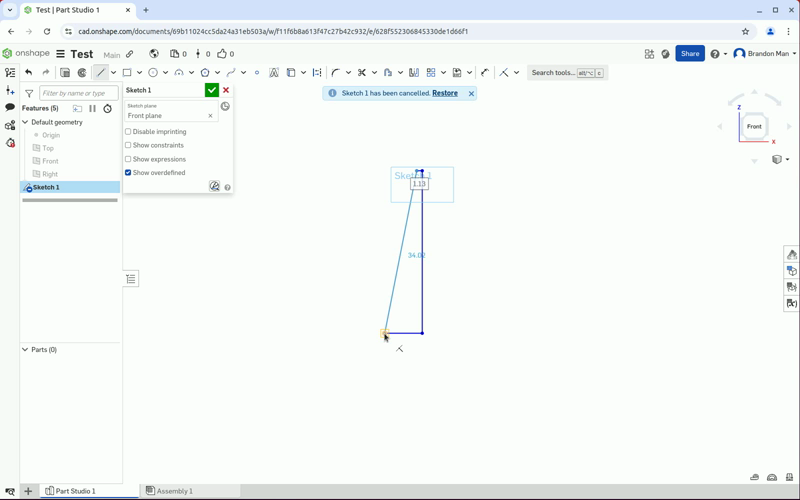
key(l)
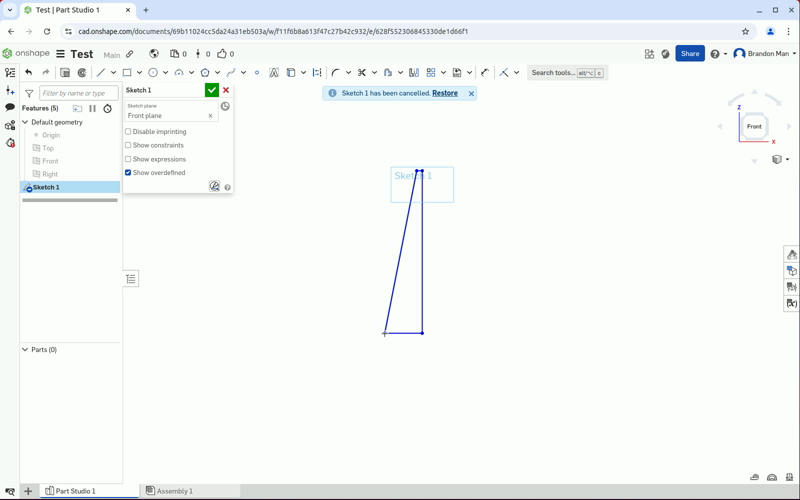
key_down(shift)
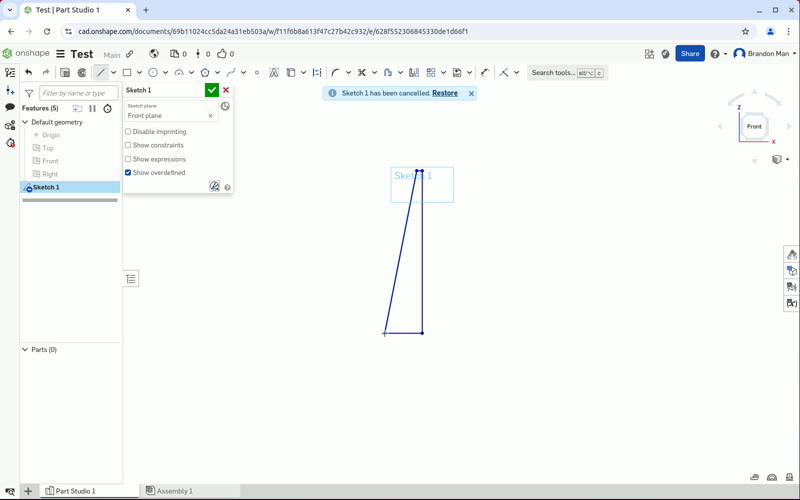
mouse_move(391, 328)
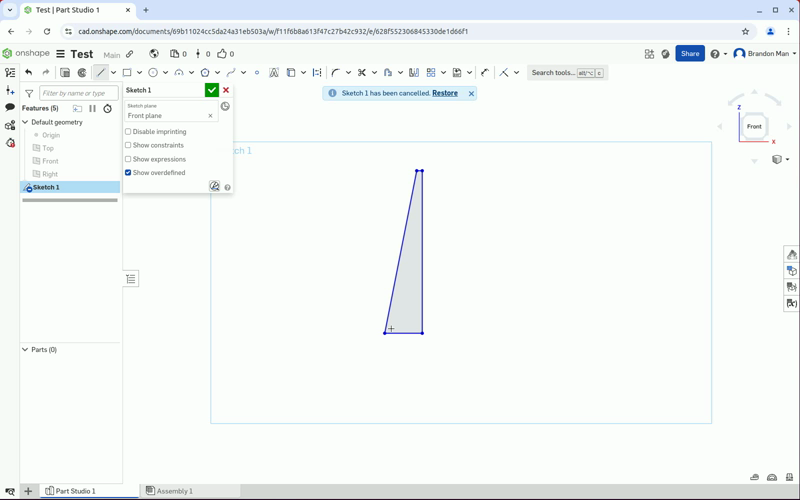
click(391, 328)
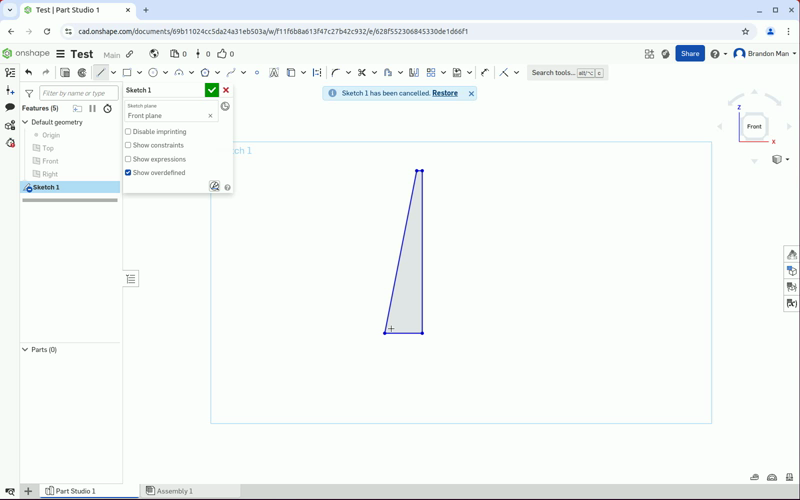
key_up(shift)
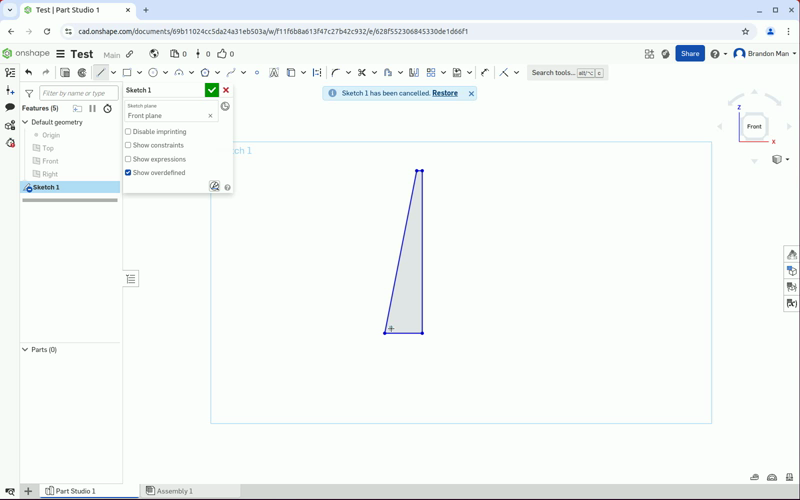
key_down(shift)
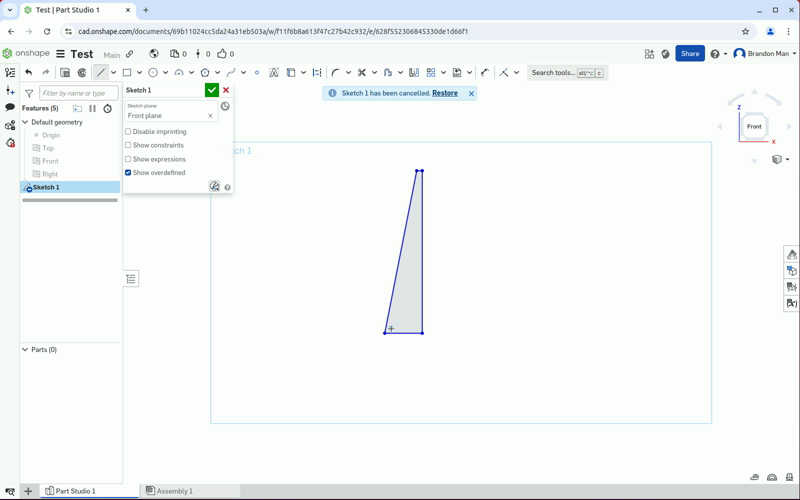
mouse_move(421, 328)
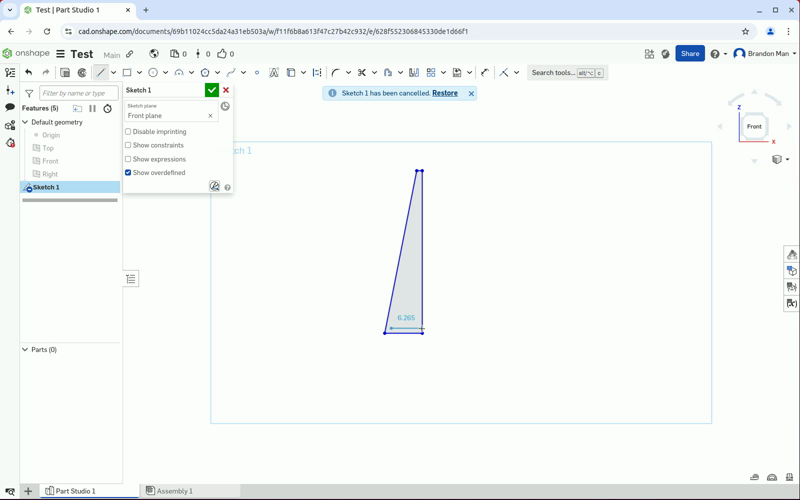
mouse_move(416, 328)
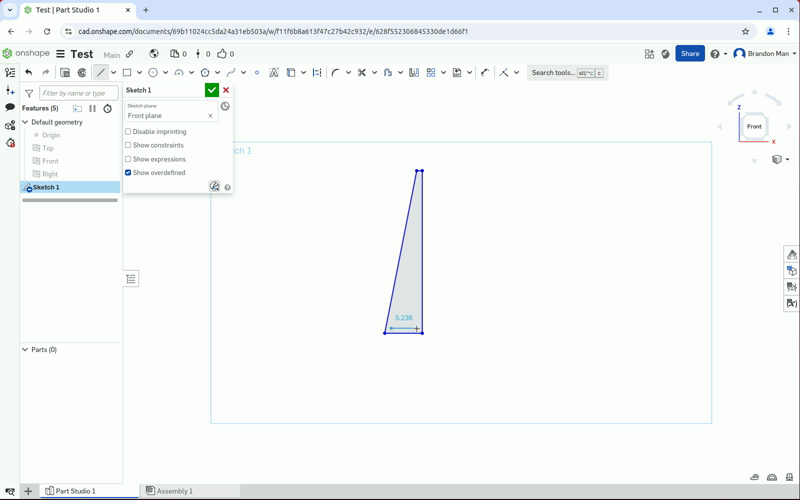
click(416, 328)
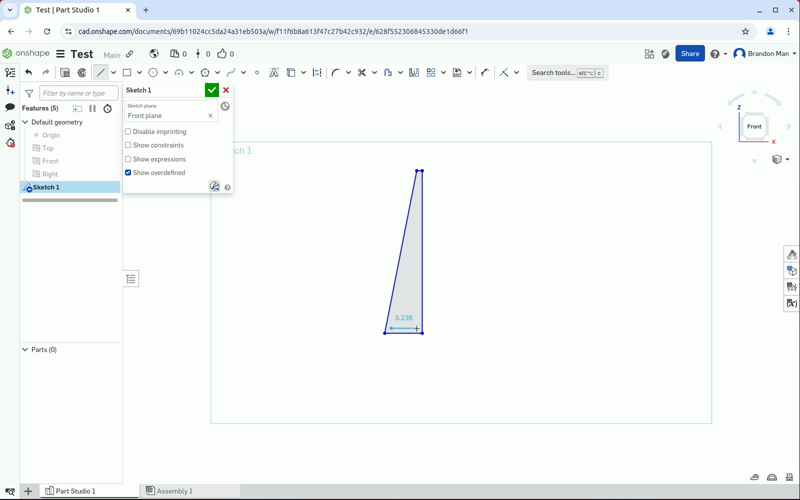
key_up(shift)
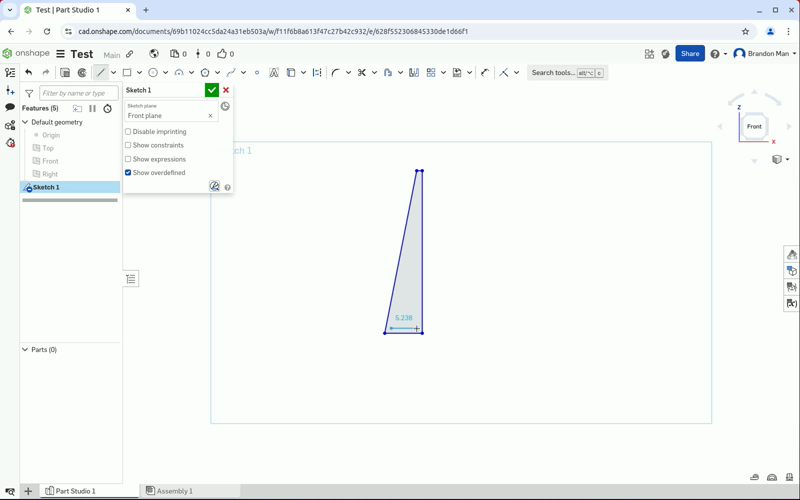
key_down(shift)
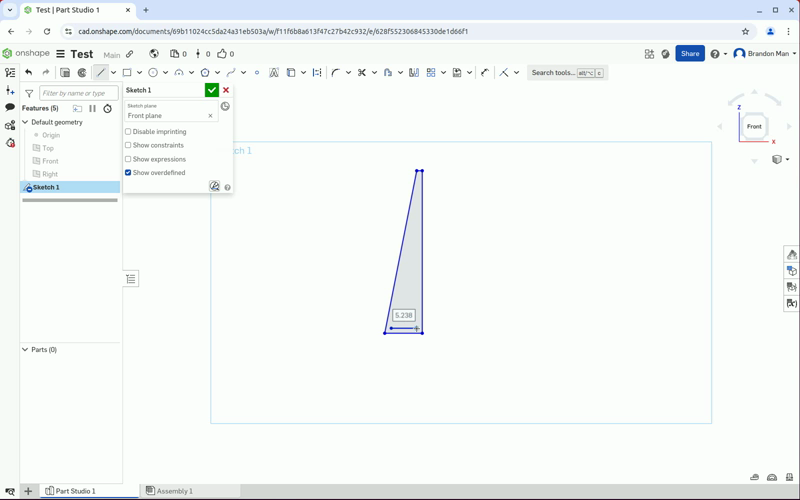
mouse_move(416, 200)
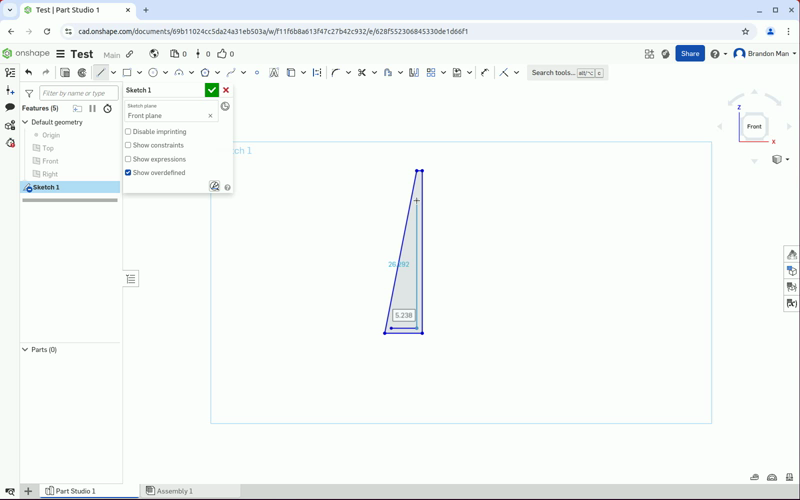
click(416, 200)
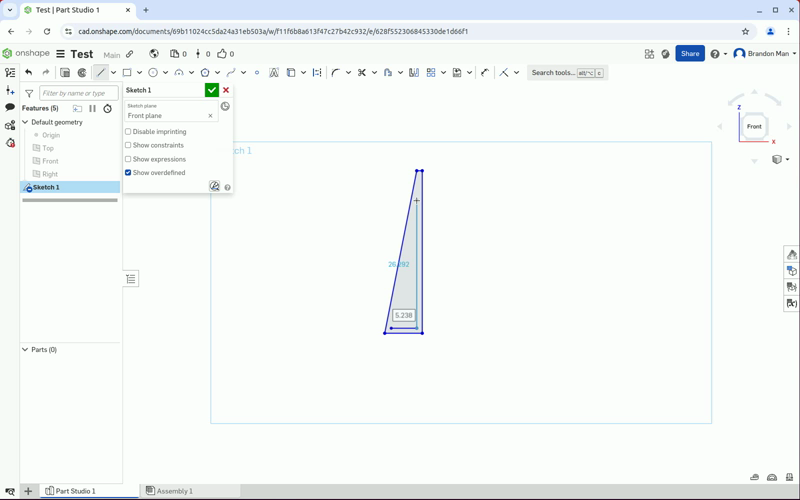
key_up(shift)
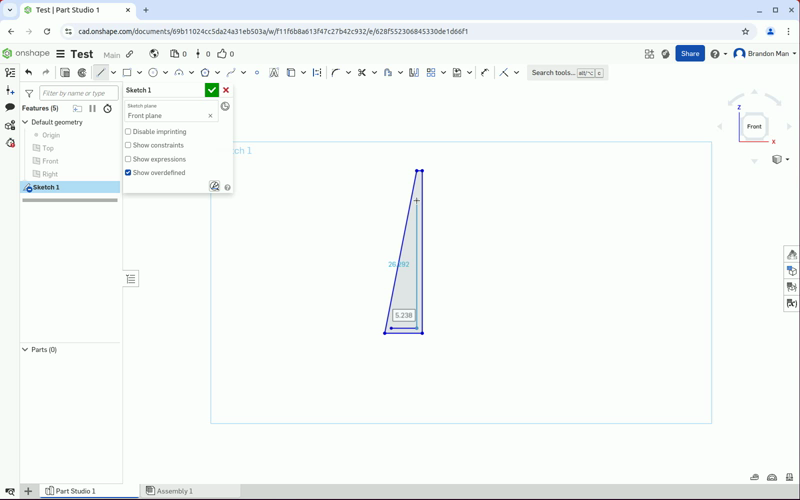
key_down(shift)
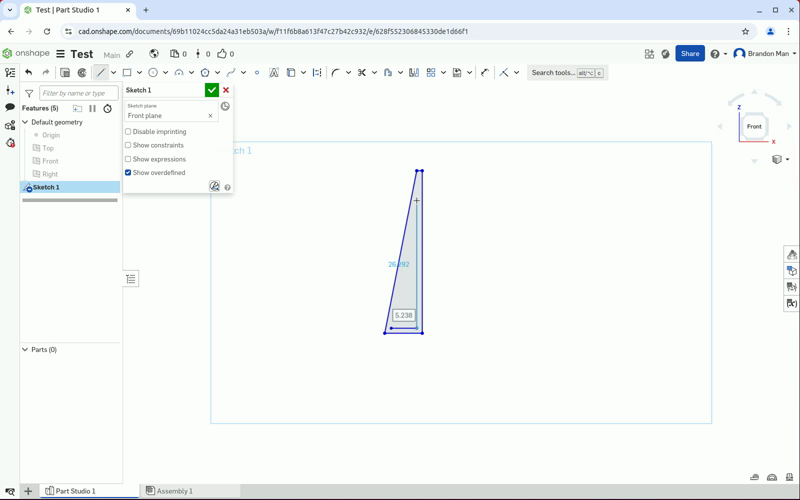
mouse_move(391, 328)
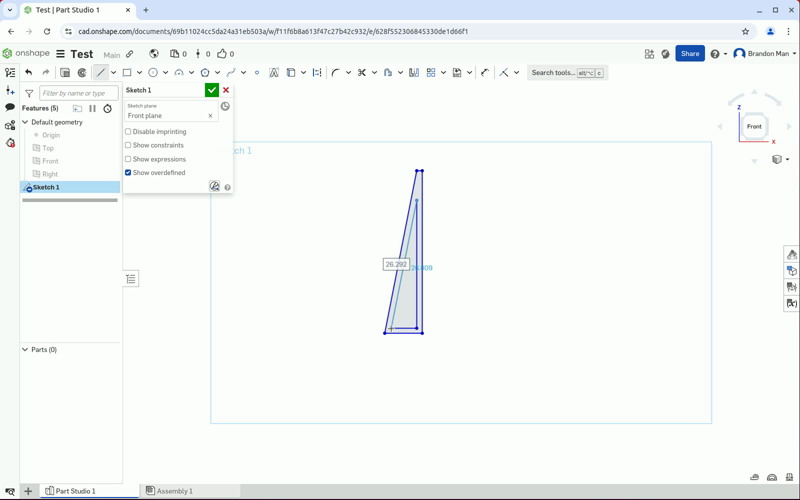
key_up(shift)
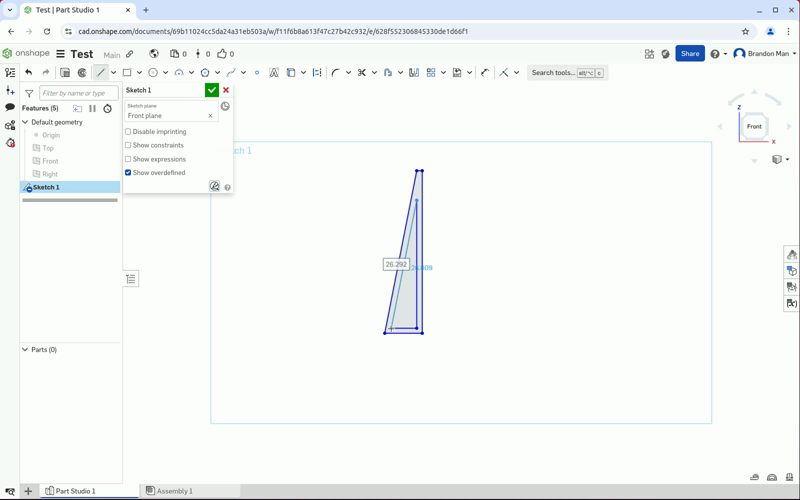
click(391, 328)
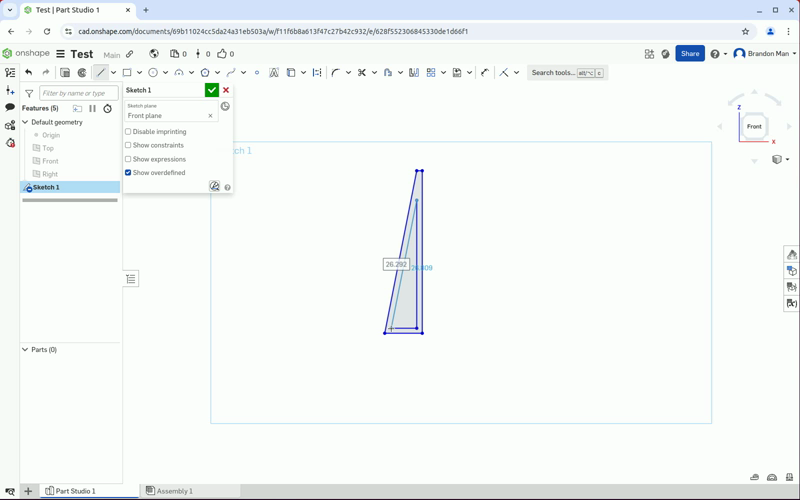
key(esc)
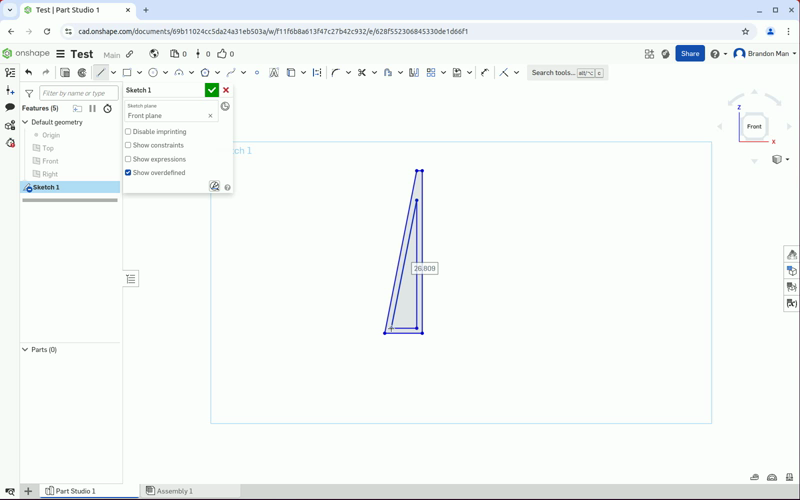
mouse_move(416, 197)
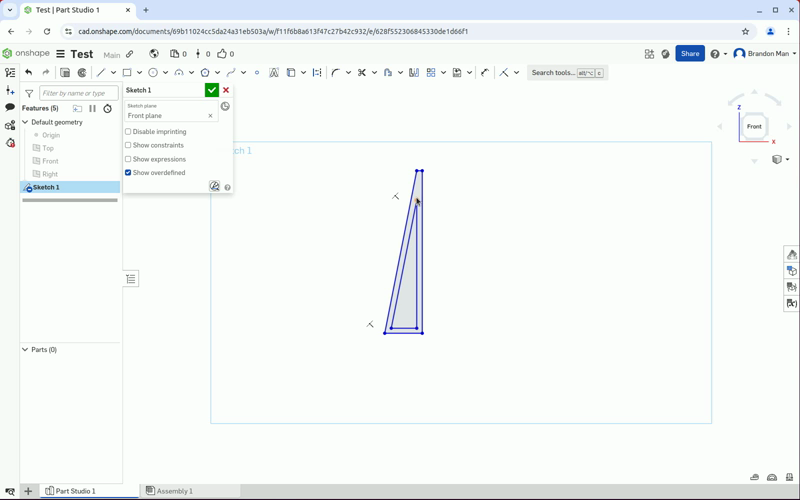
click(416, 197)
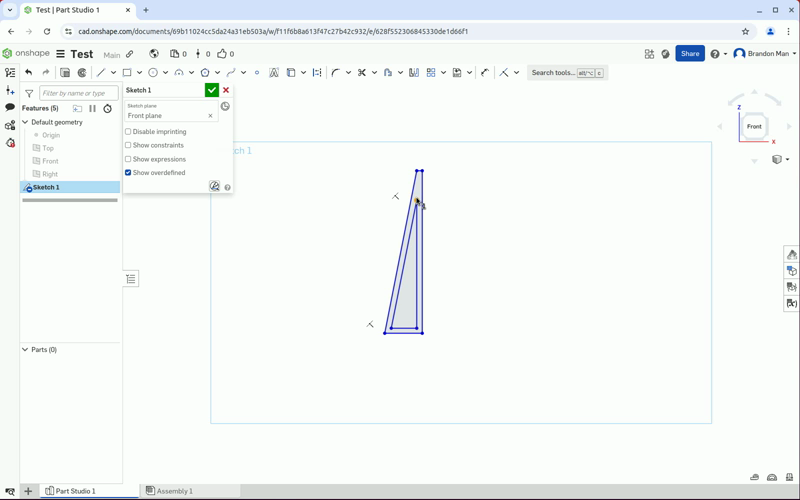
mouse_move(73, 352)
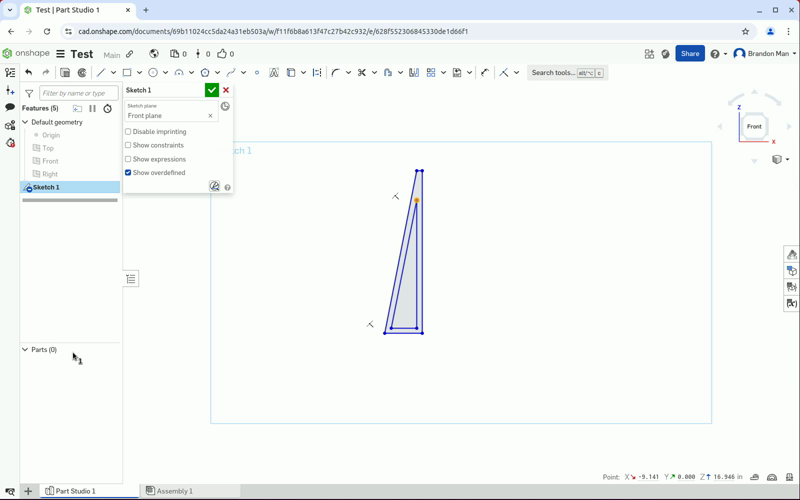
key(shift+y)
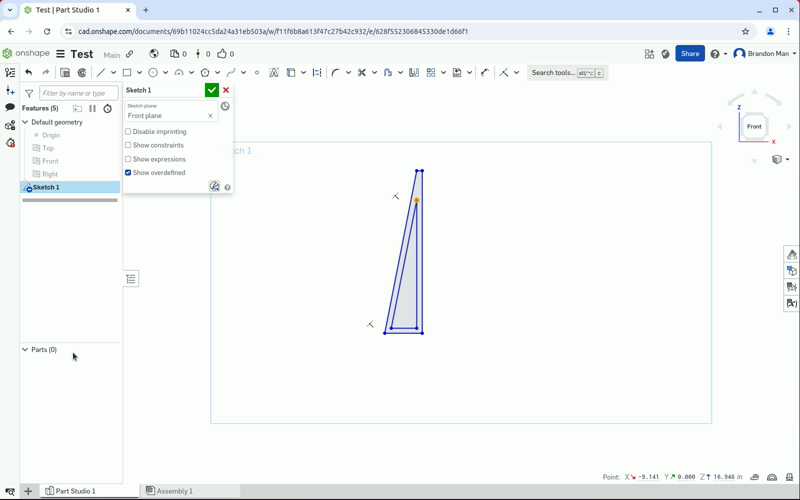
key(shift+e)
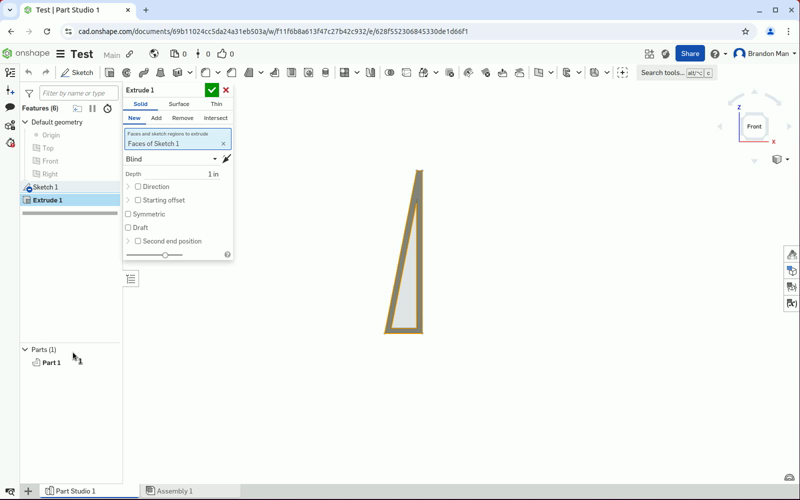
mouse_move(143, 106)
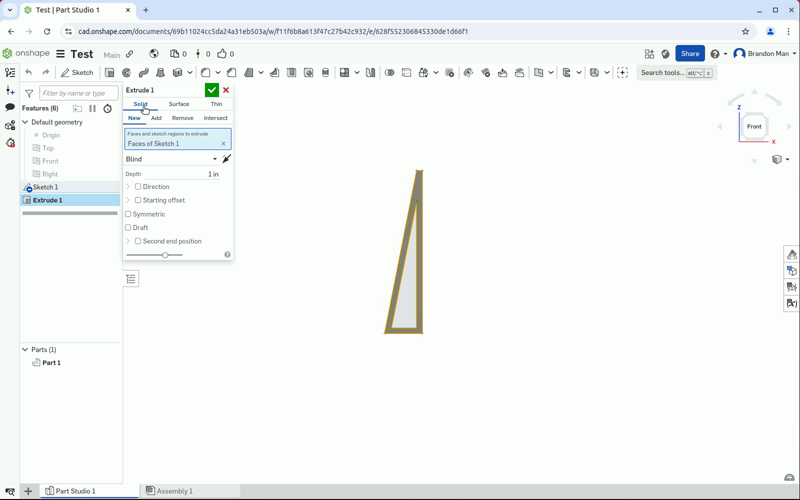
click(143, 106)
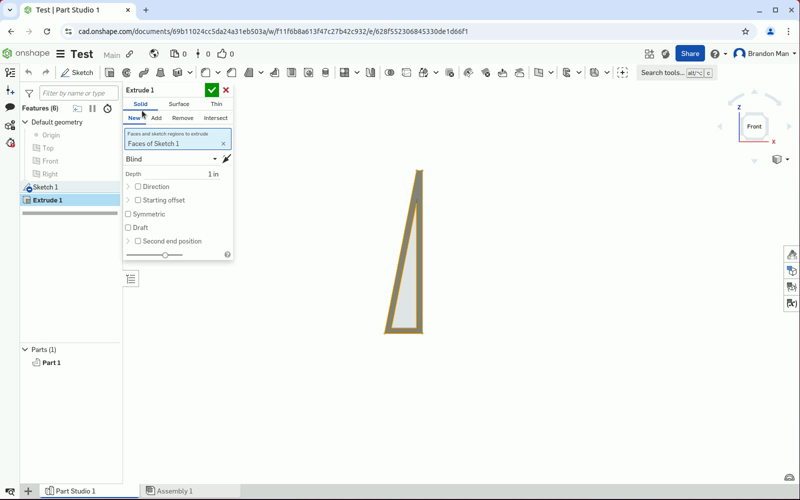
mouse_move(137, 120)
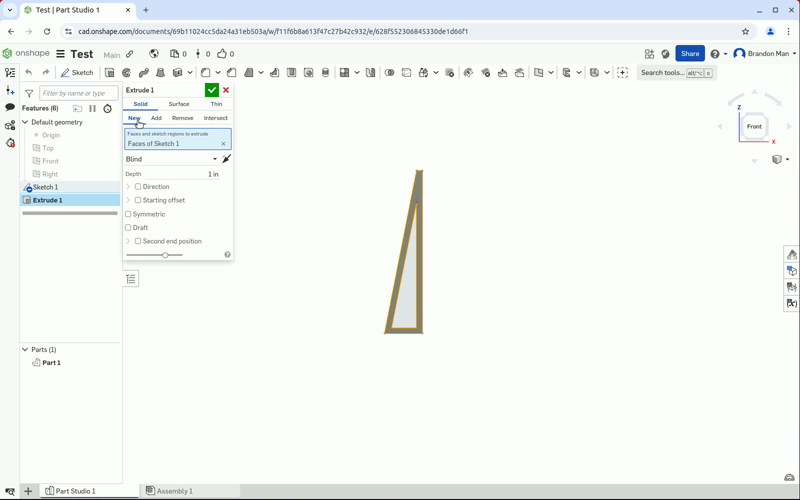
click(137, 120)
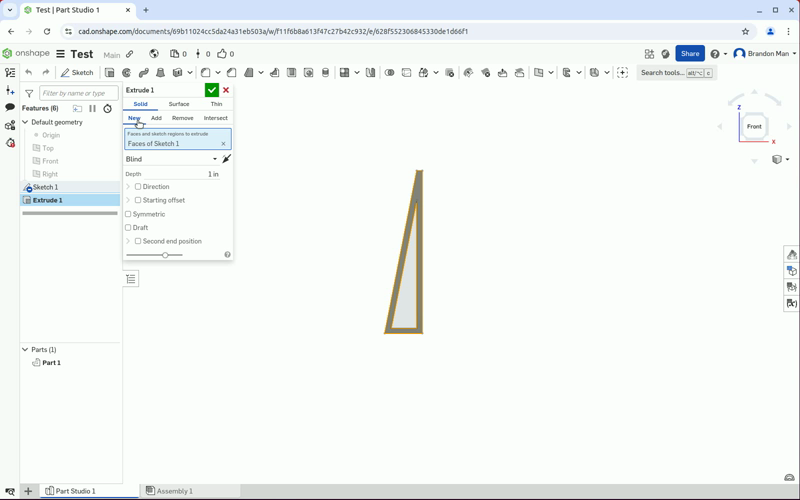
key(tab, 4)
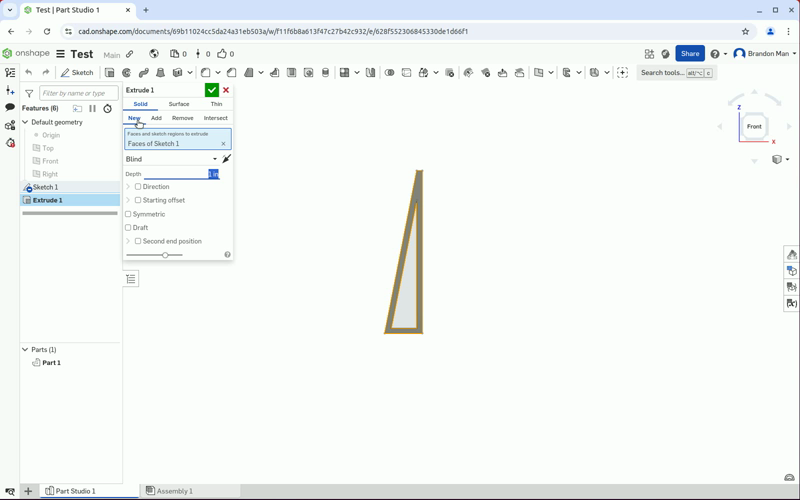
text(7.703)
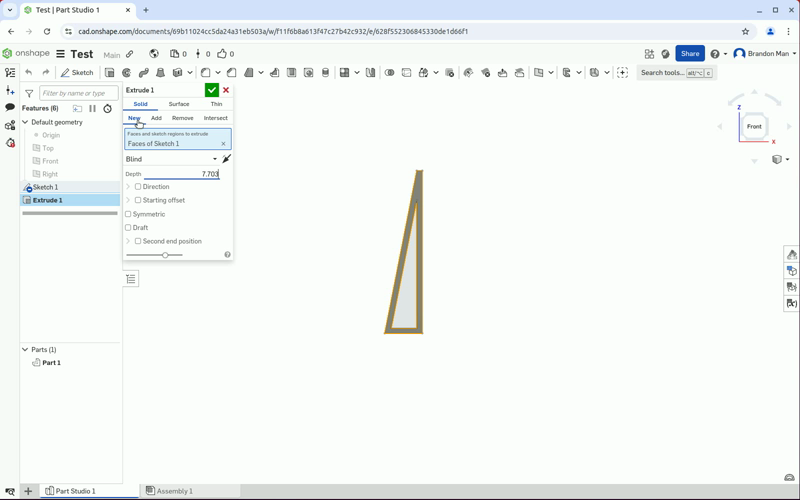
key(enter)
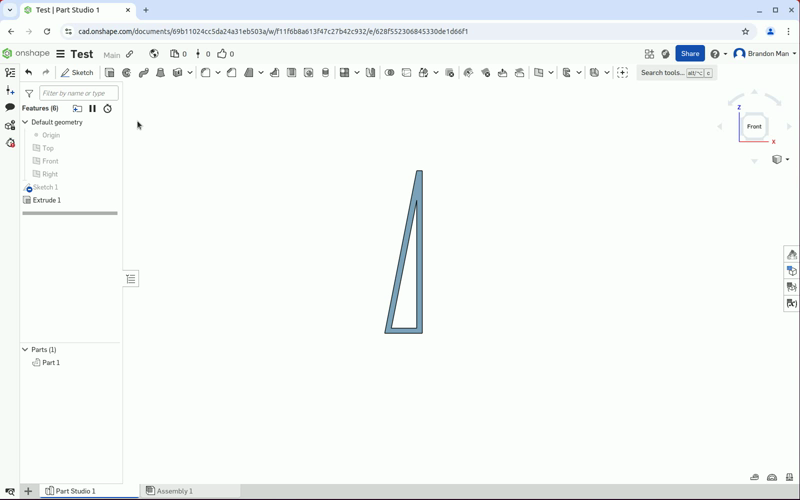
key(shift+h)
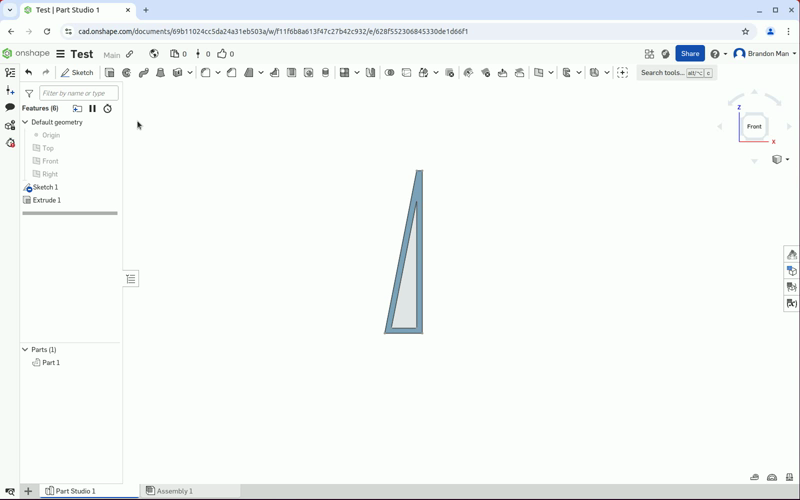
key(shift+h)
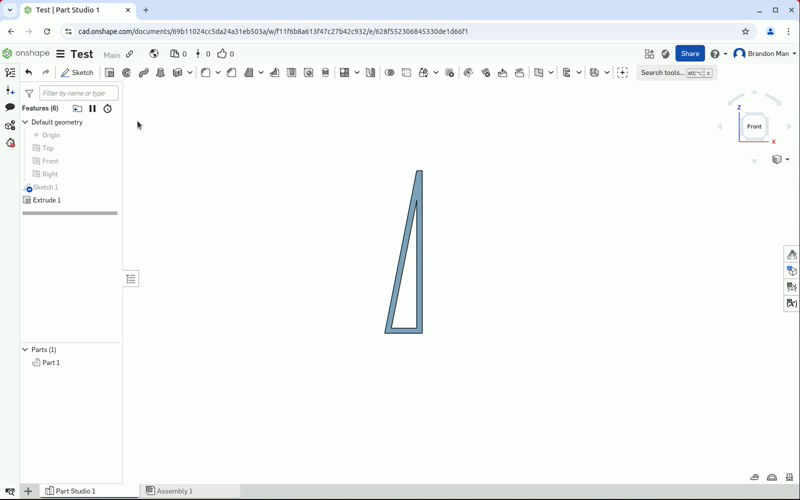
mouse_move(73, 189)
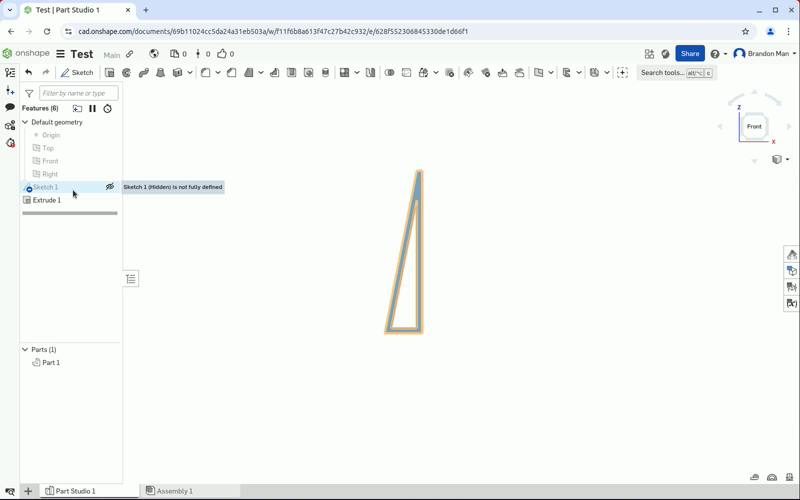
click(73, 189)
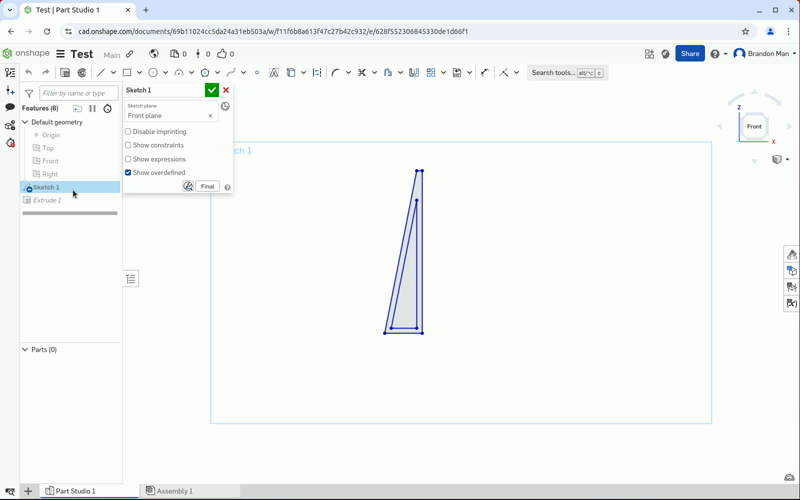
mouse_move(229, 92)
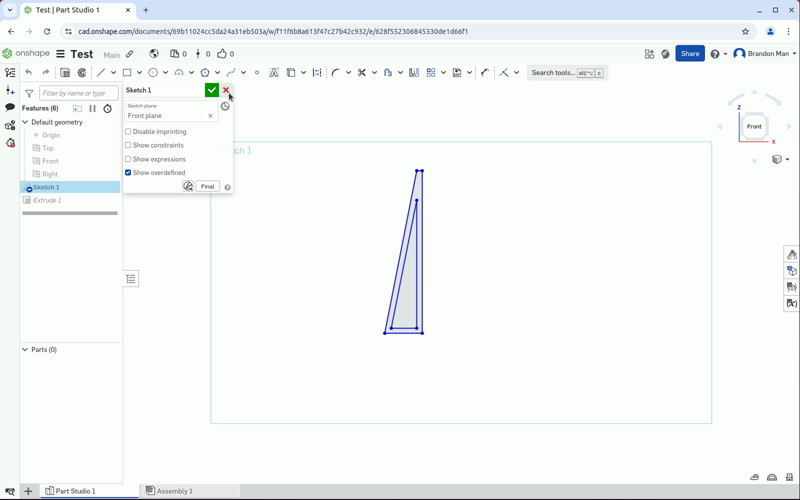
click(229, 92)
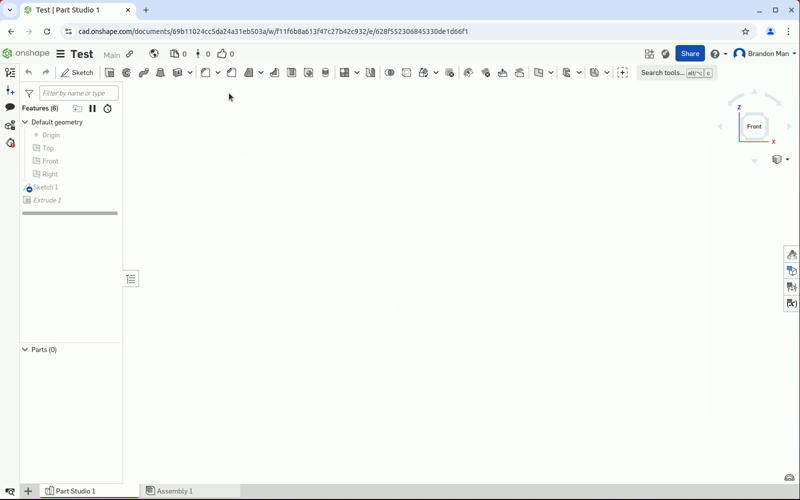
mouse_move(73, 352)
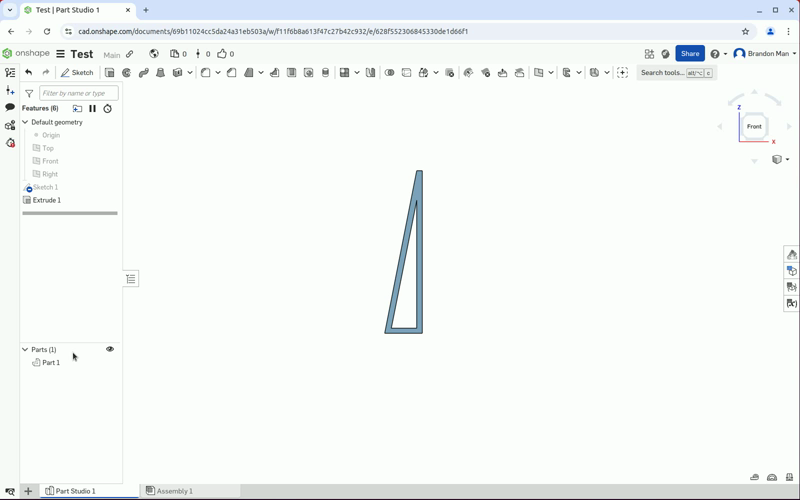
key(y)
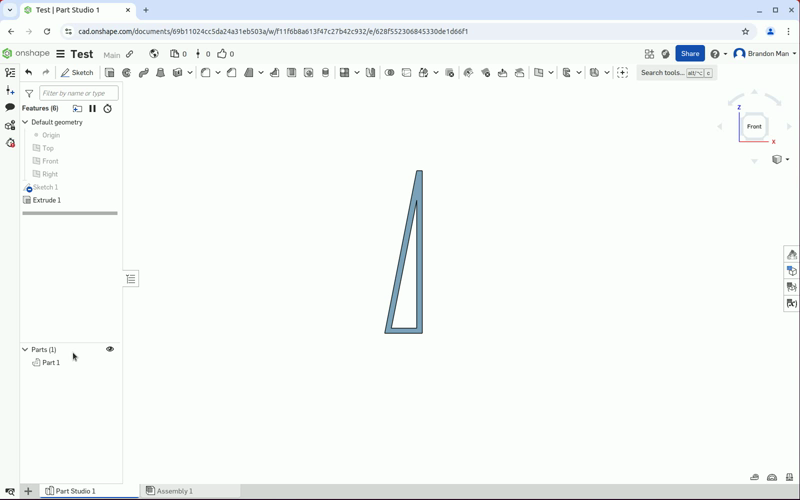
key(shift+p)
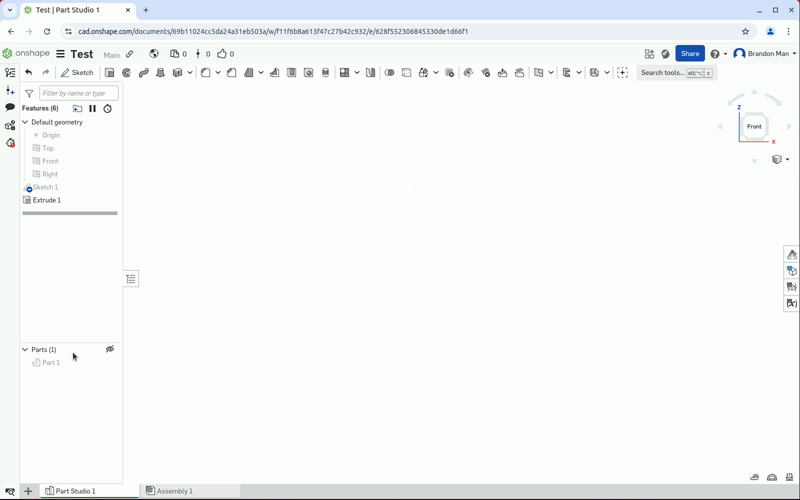
key(space)
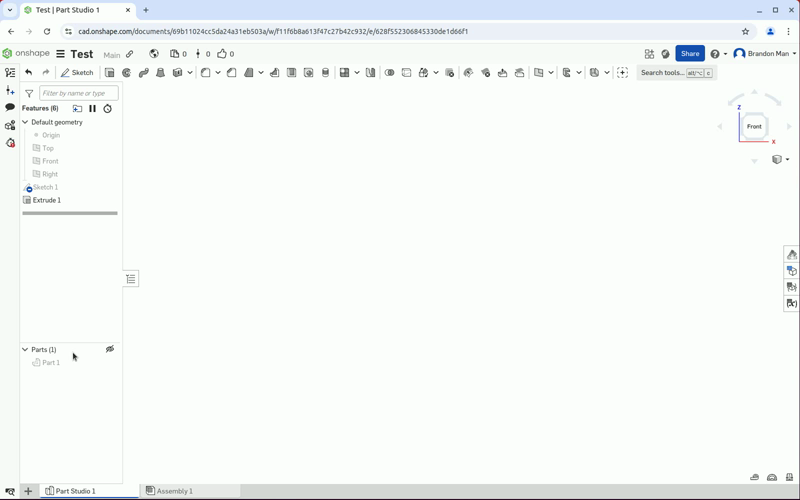
key_down(shift)
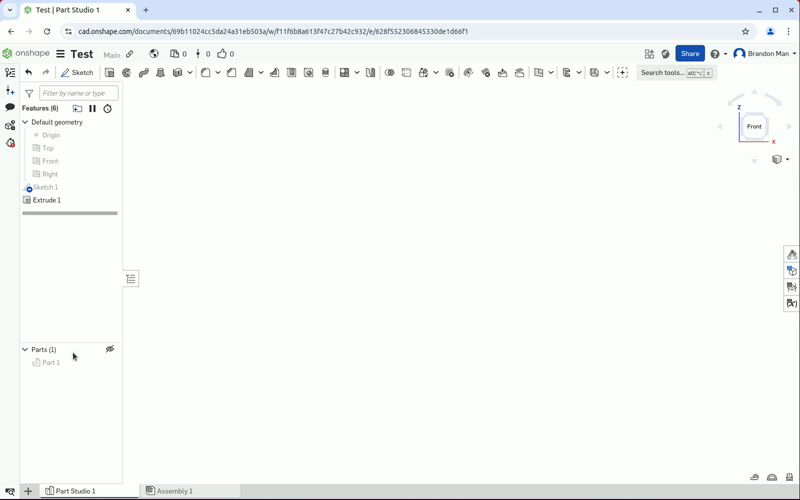
key(left)
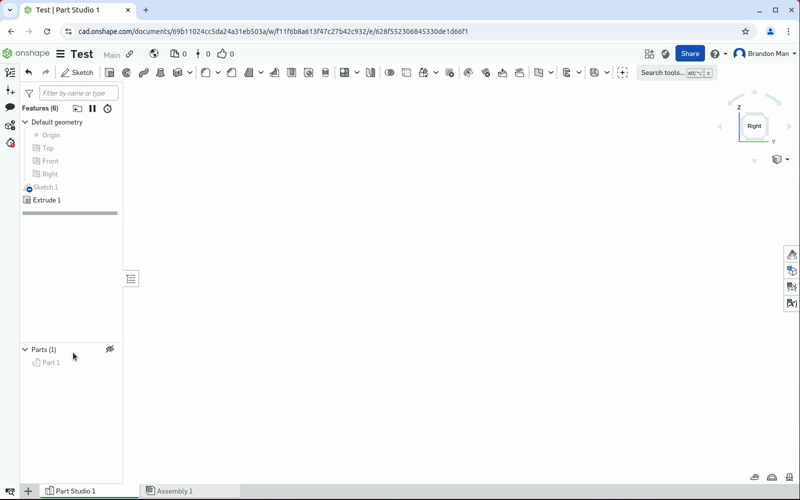
key_up(shift)
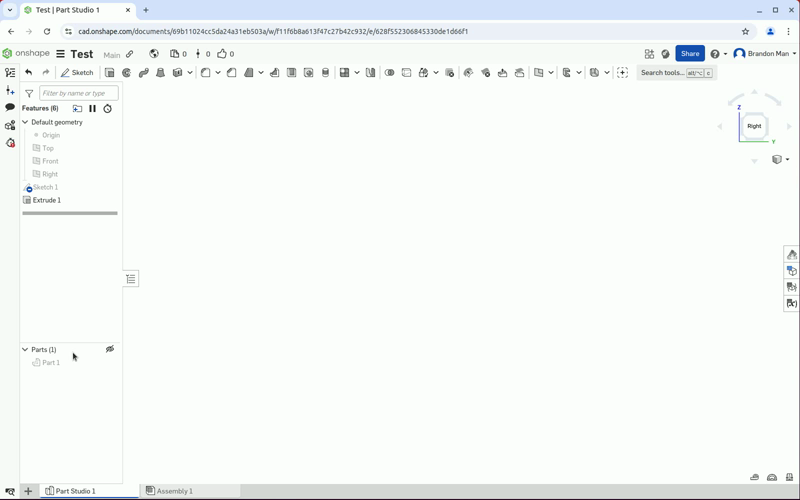
mouse_move(73, 352)
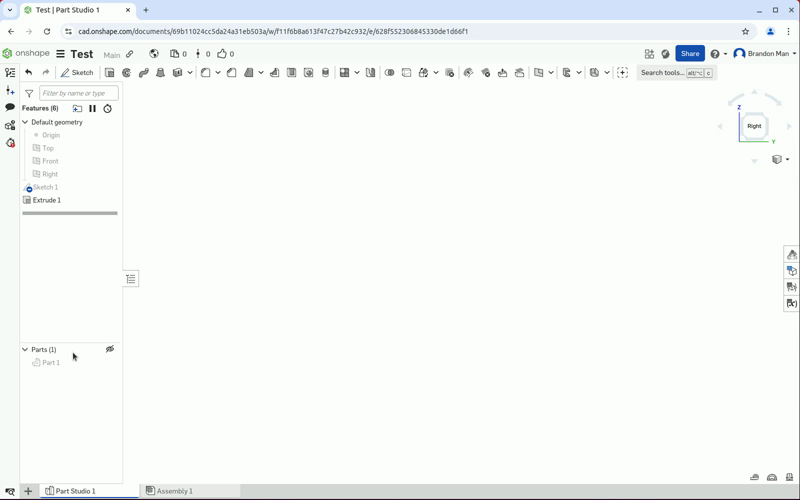
key(shift+y)
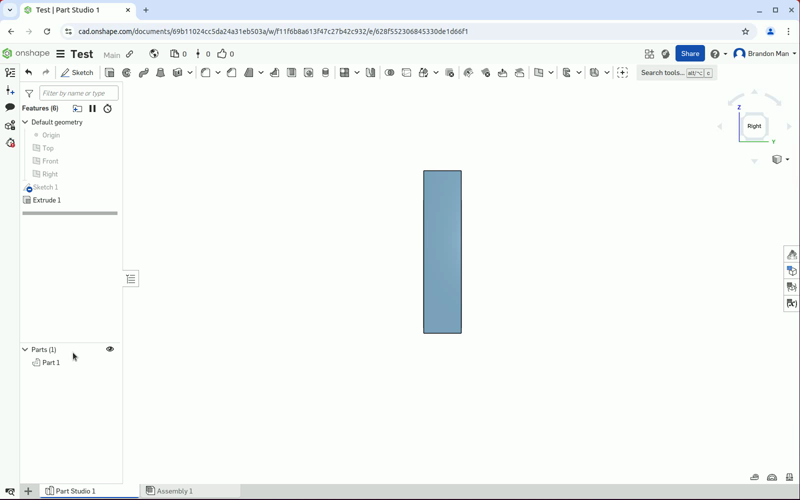
mouse_move(541, 75)
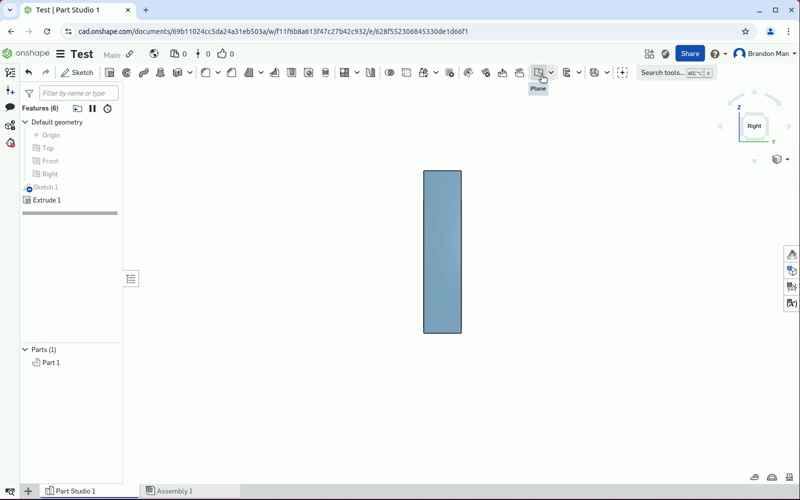
click(541, 75)
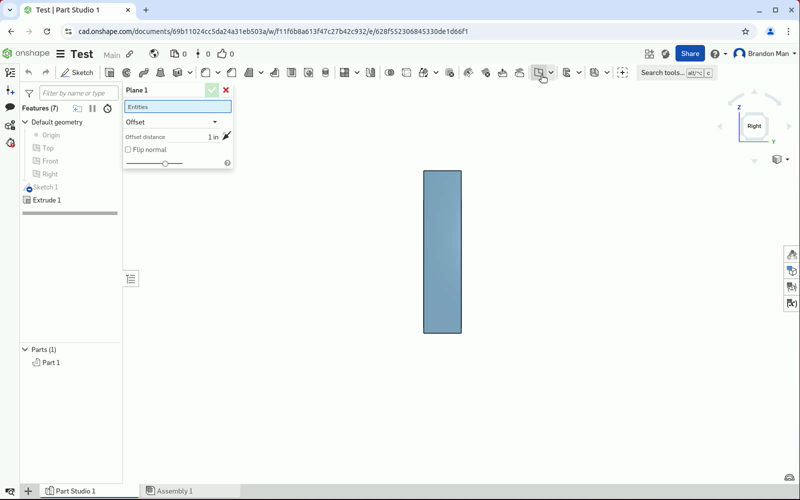
mouse_move(73, 176)
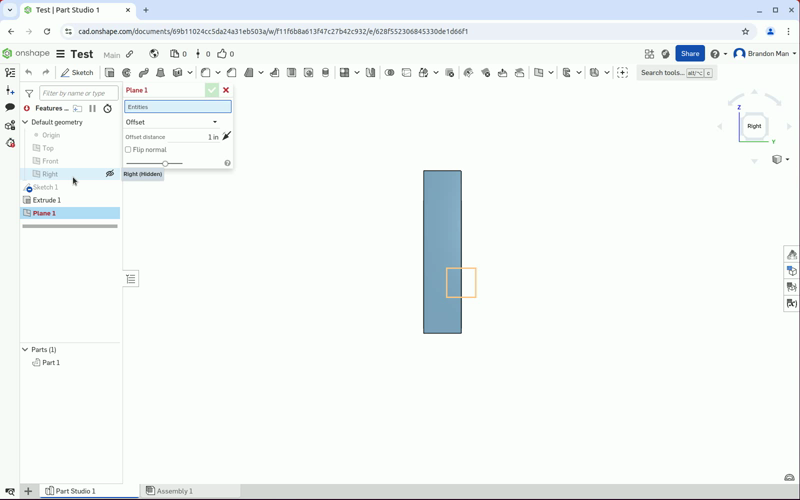
click(73, 176)
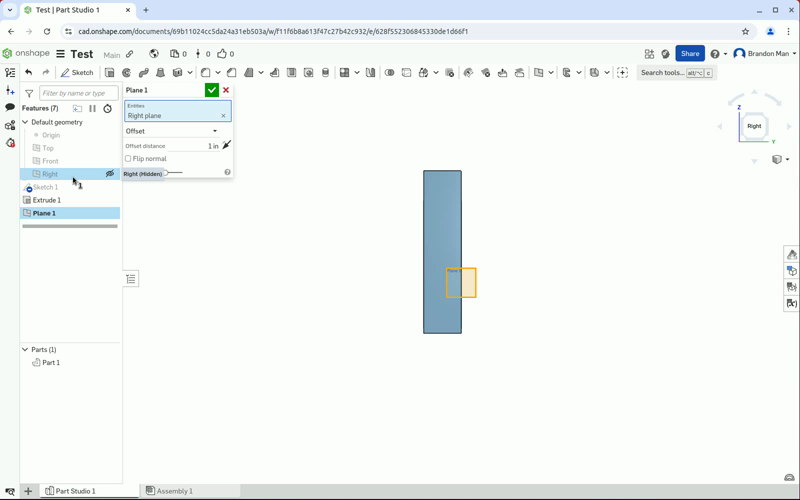
key(tab, 2)
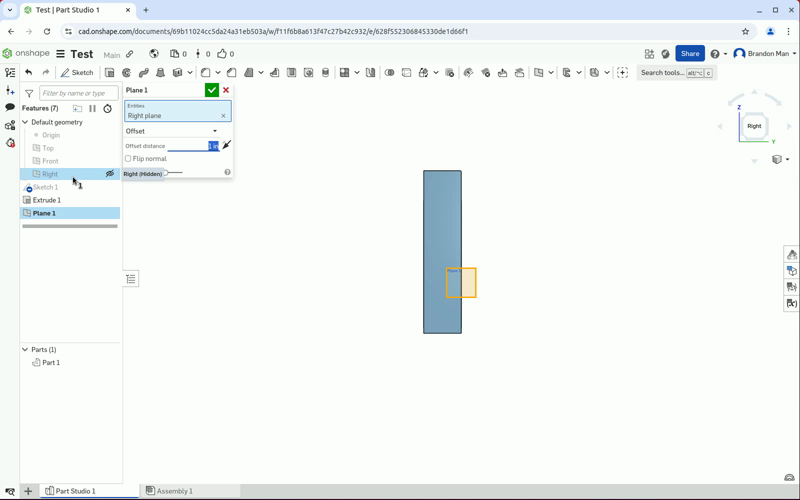
text(7.949)
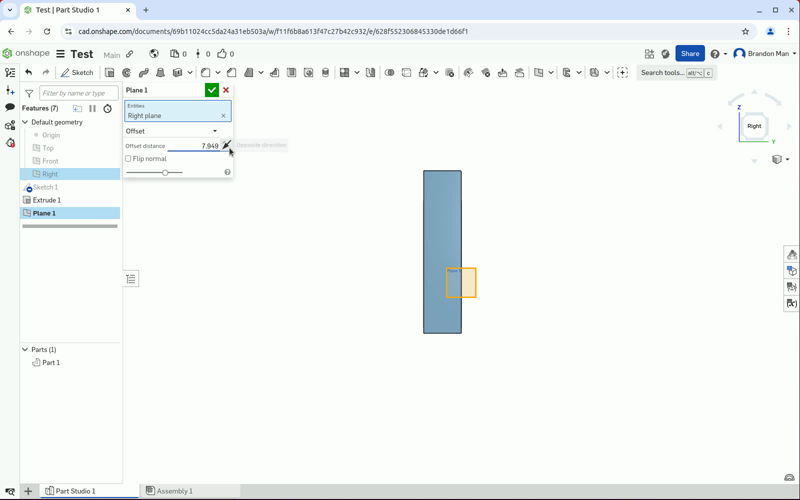
mouse_move(229, 147)
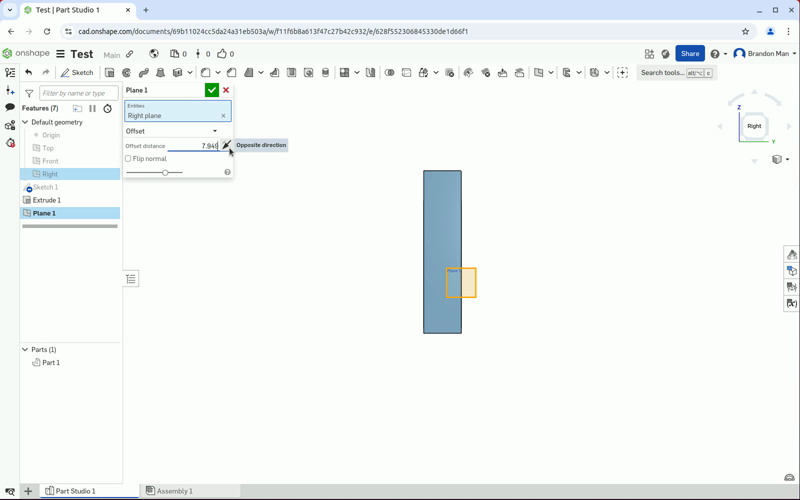
click(229, 147)
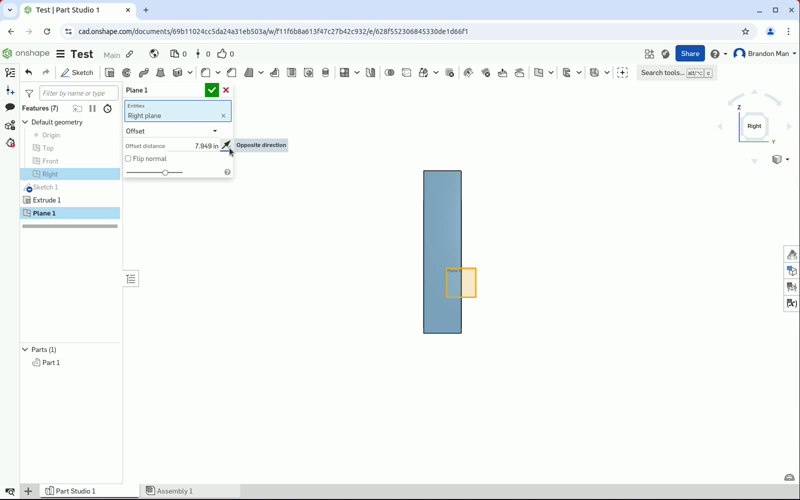
key(enter, 2)
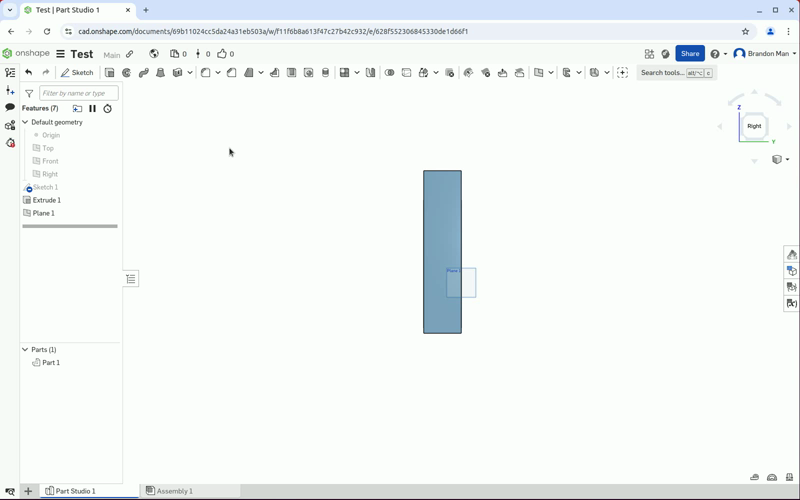
key(shift+s)
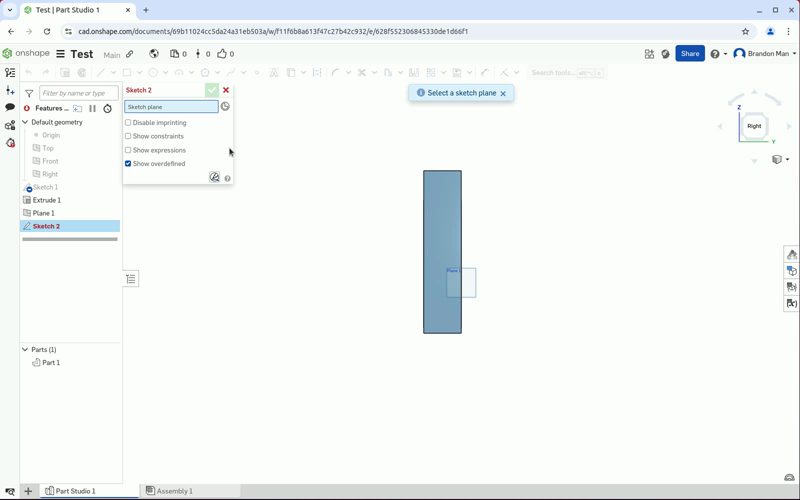
mouse_move(73, 215)
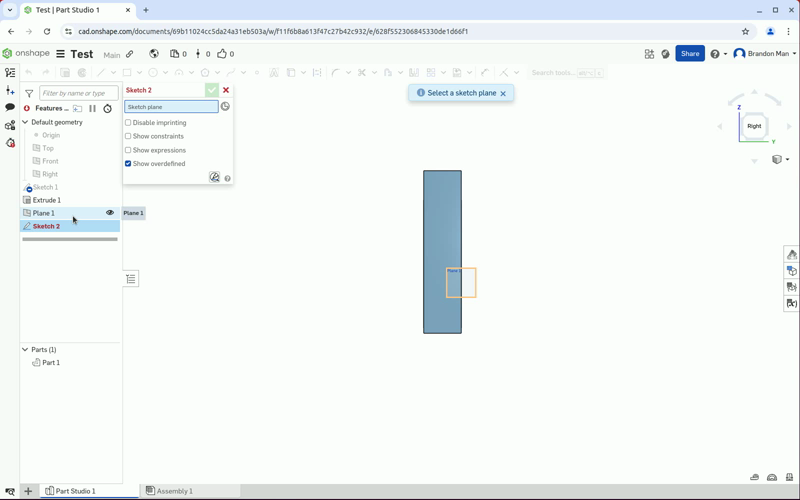
click(73, 215)
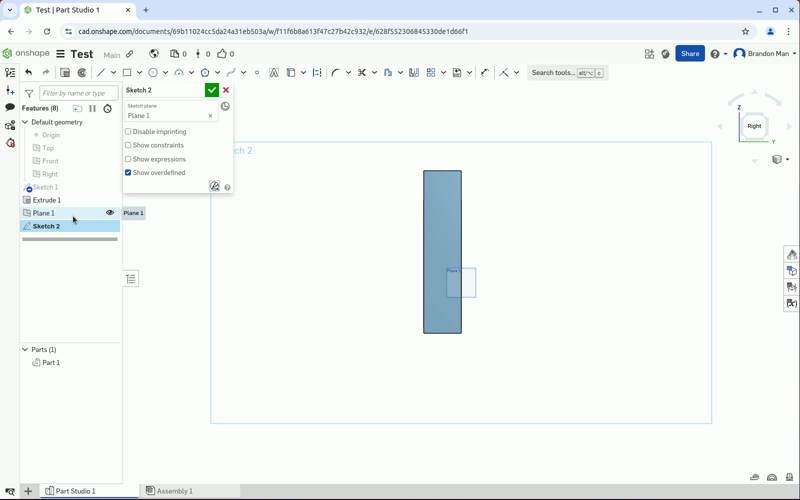
mouse_move(73, 352)
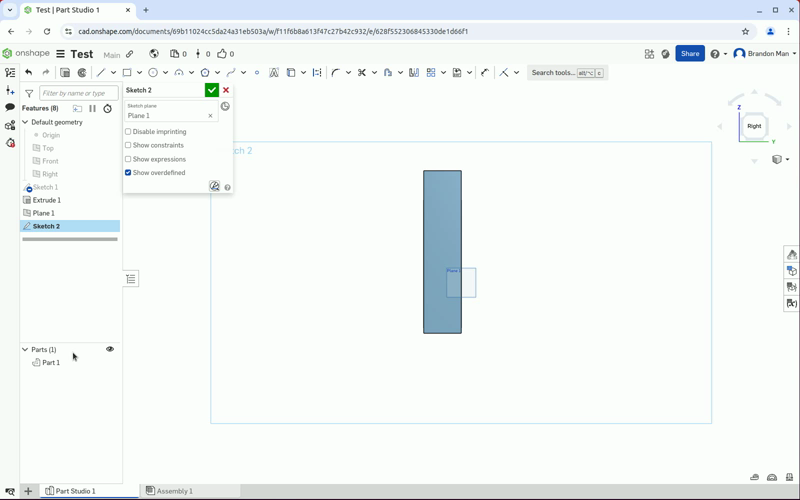
key(y)
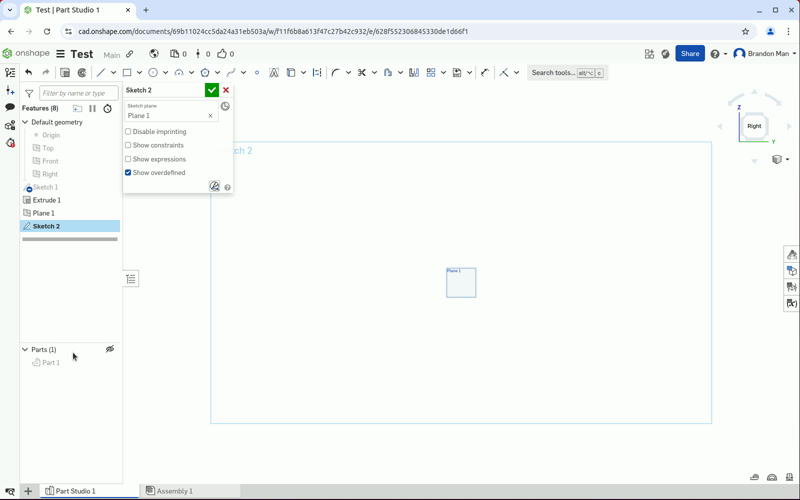
key(l)
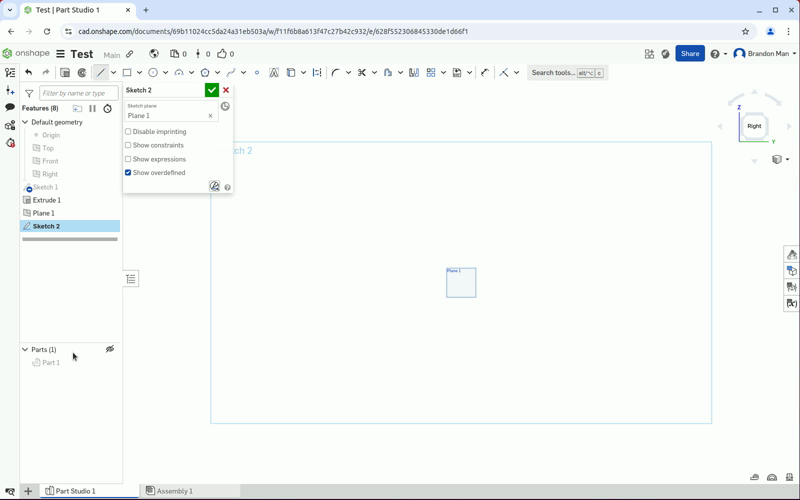
key_down(shift)
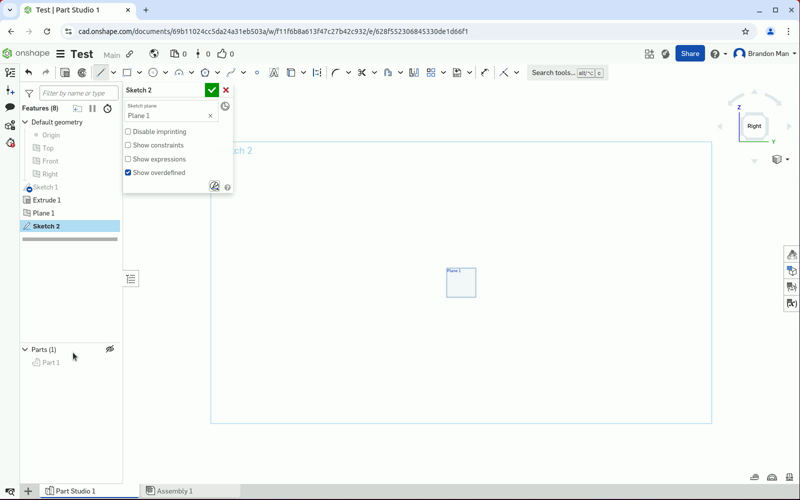
mouse_move(429, 327)
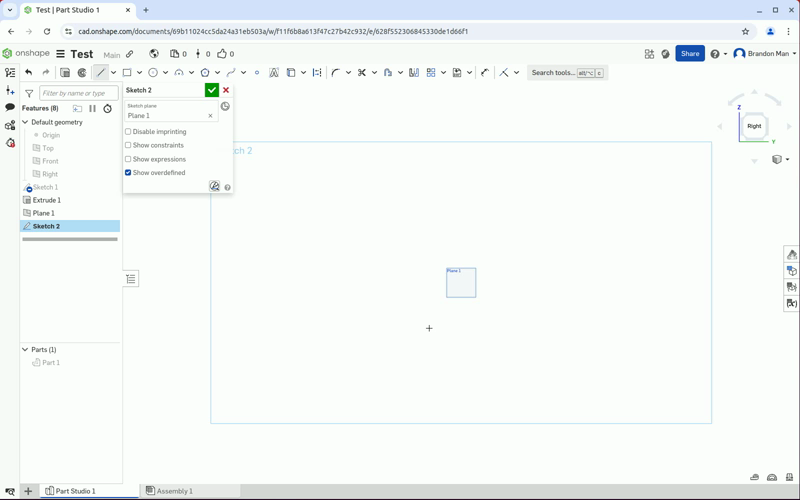
click(429, 327)
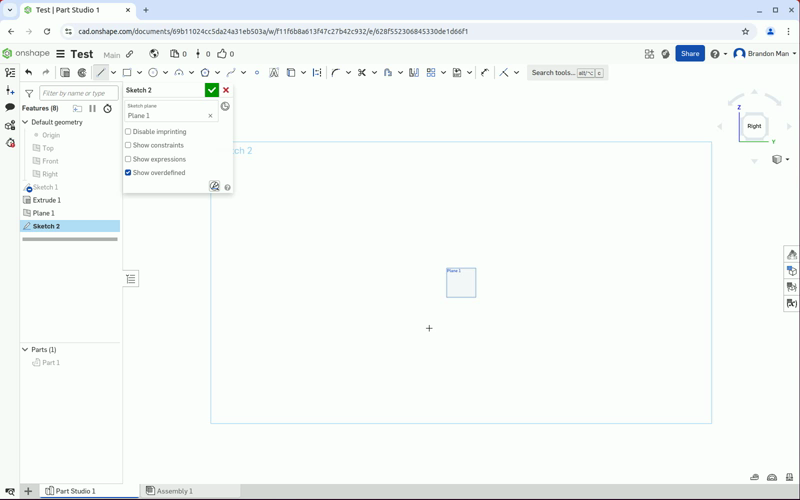
key_up(shift)
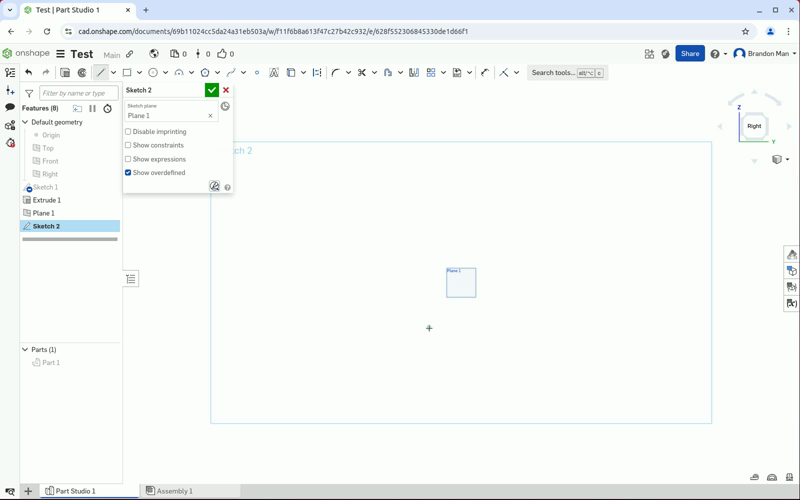
key_down(shift)
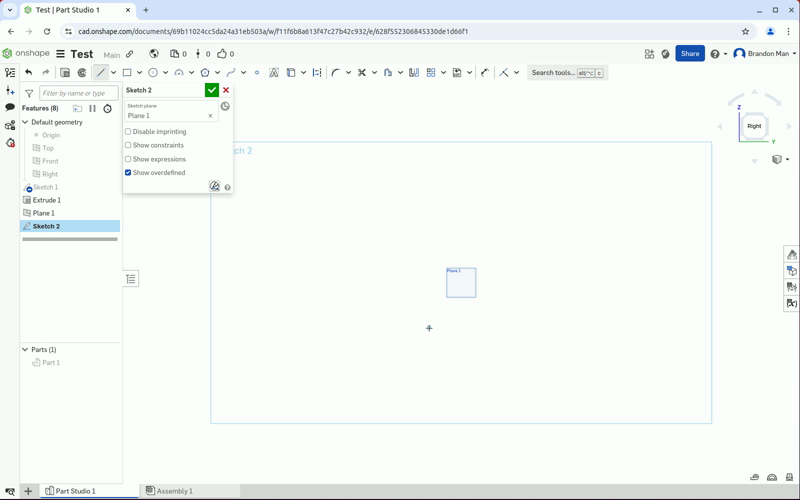
mouse_move(459, 327)
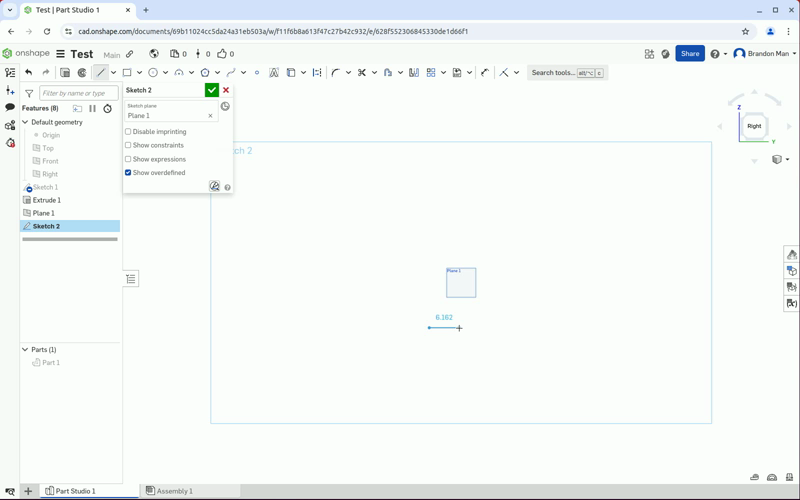
mouse_move(454, 327)
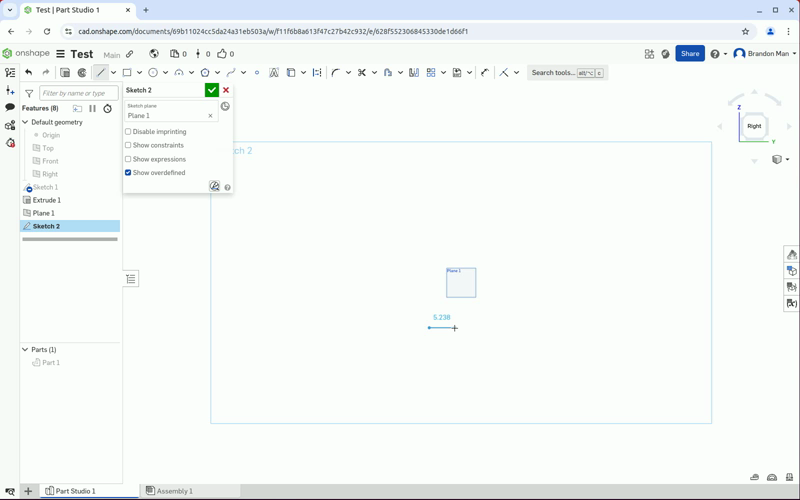
click(454, 327)
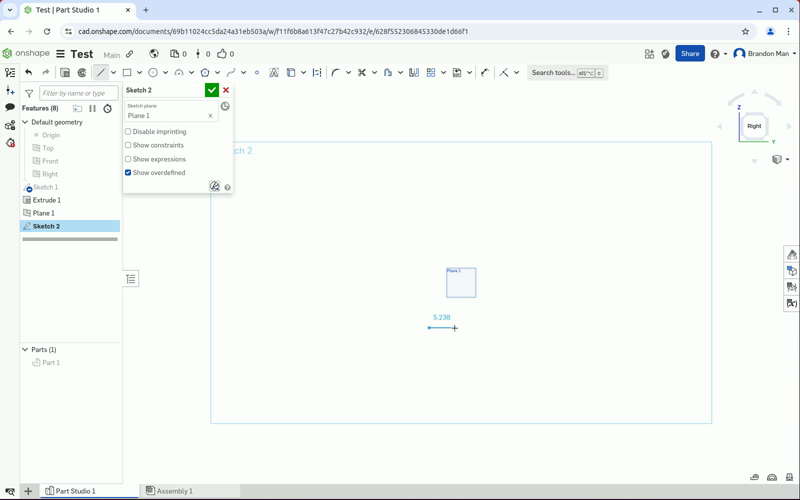
key_up(shift)
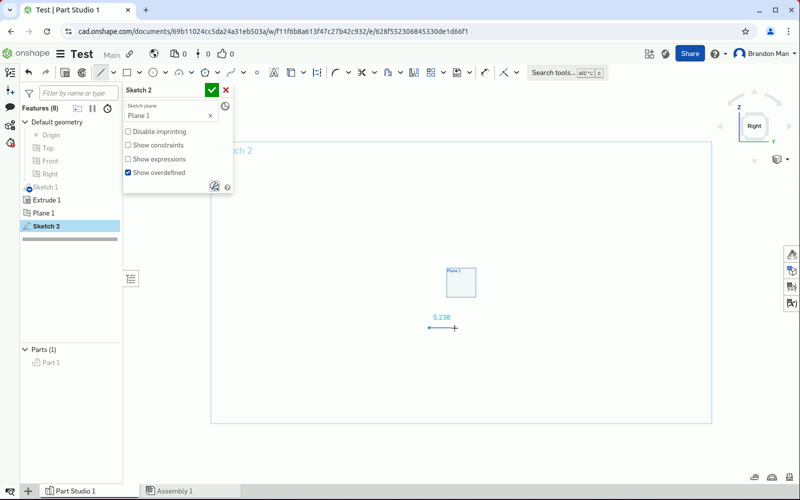
key_down(shift)
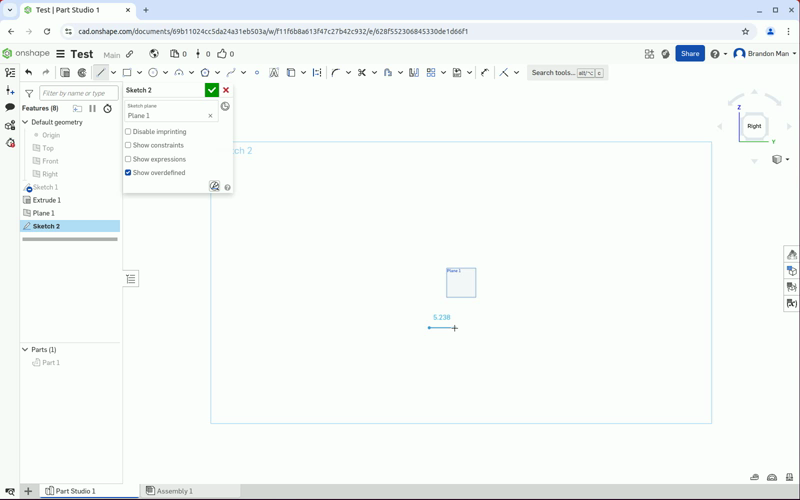
mouse_move(454, 176)
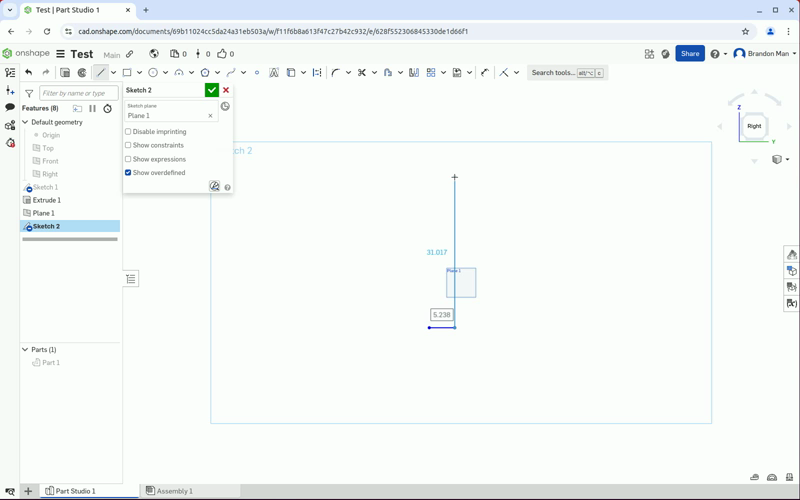
click(454, 176)
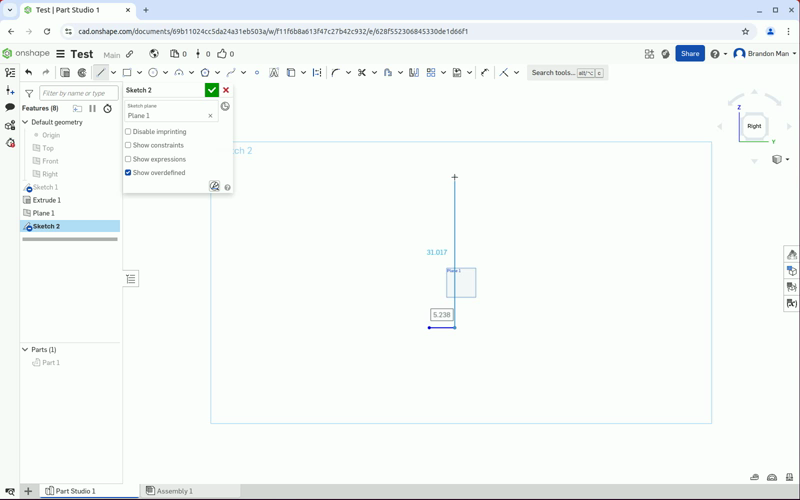
key_up(shift)
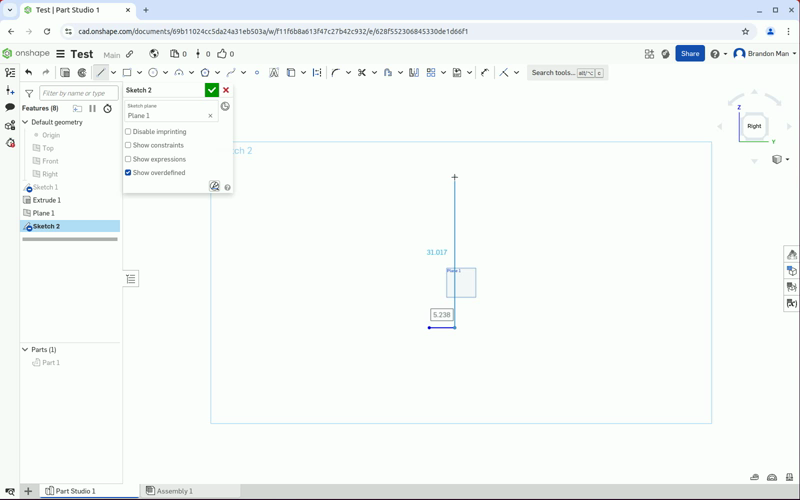
key_down(shift)
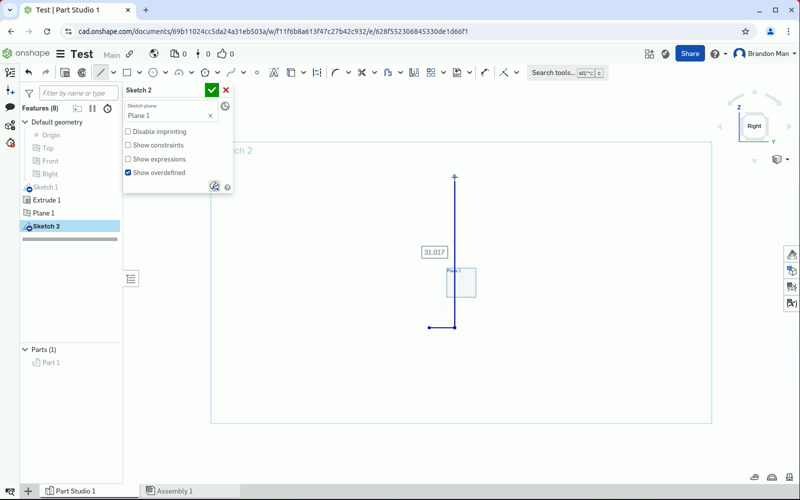
mouse_move(484, 176)
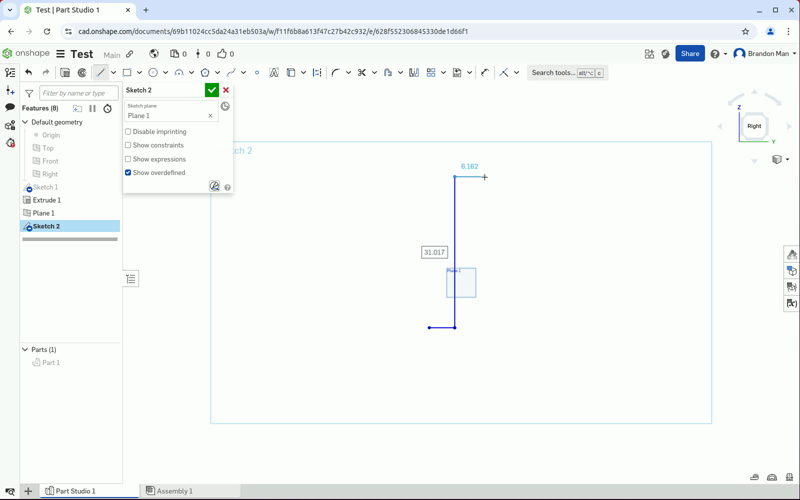
mouse_move(429, 176)
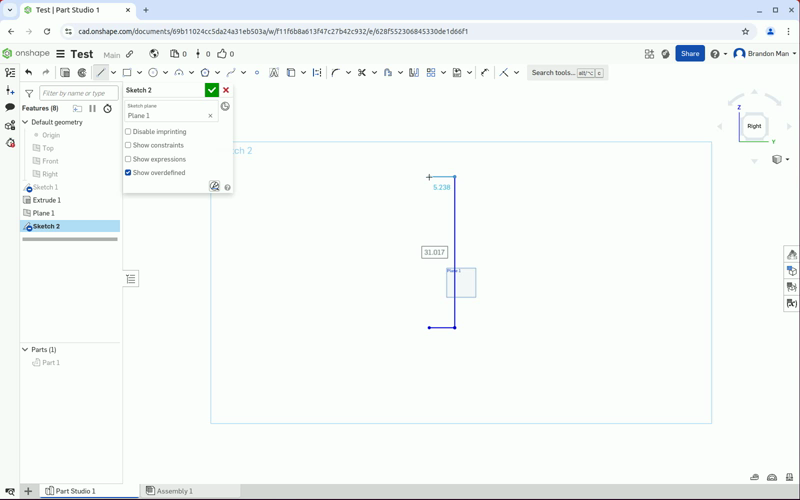
click(429, 176)
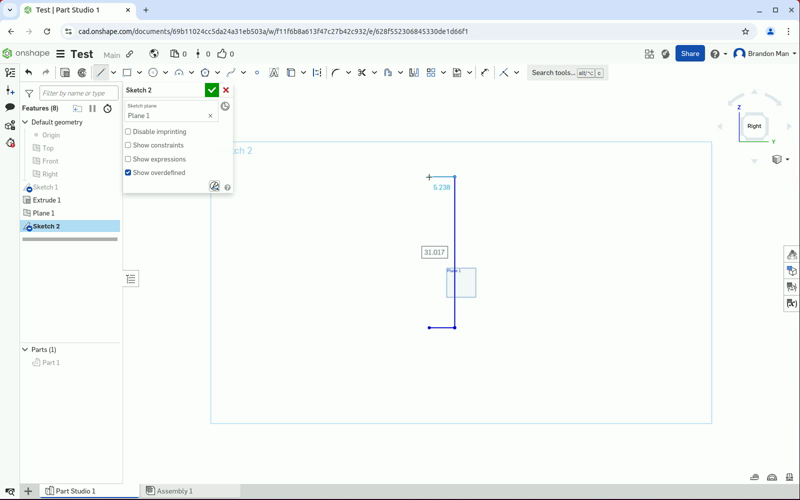
key_up(shift)
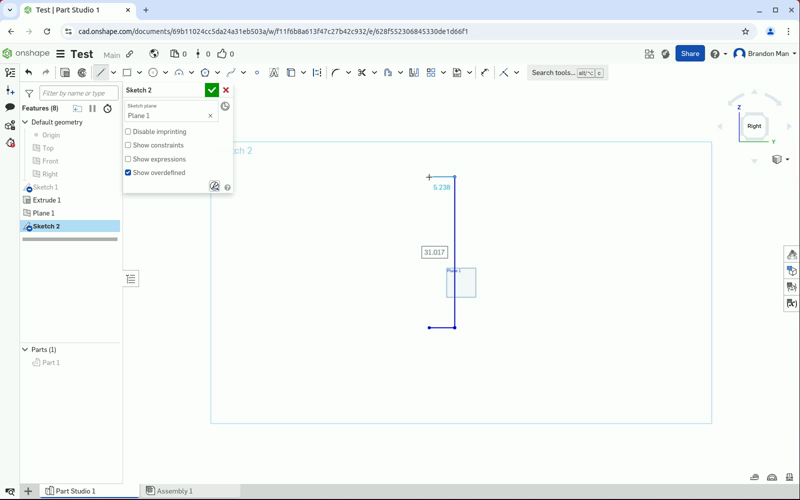
key_down(shift)
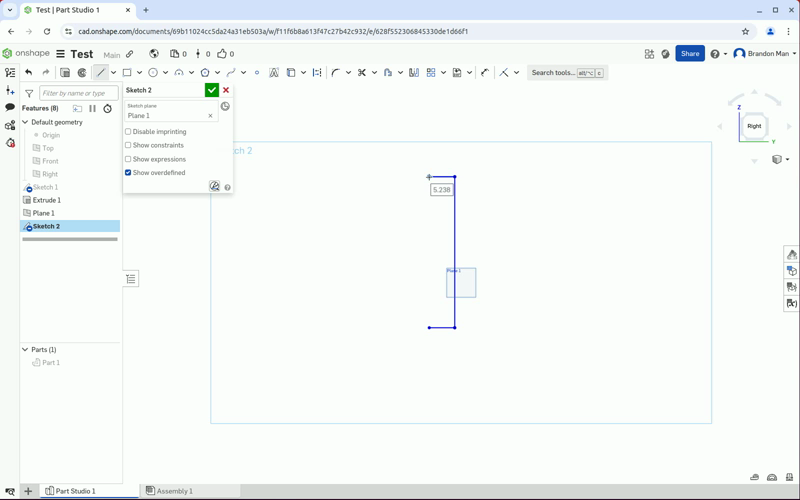
mouse_move(429, 327)
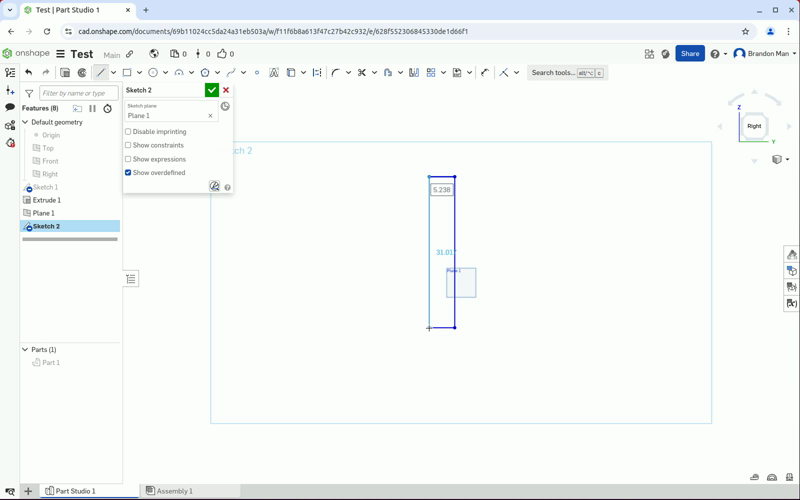
key_up(shift)
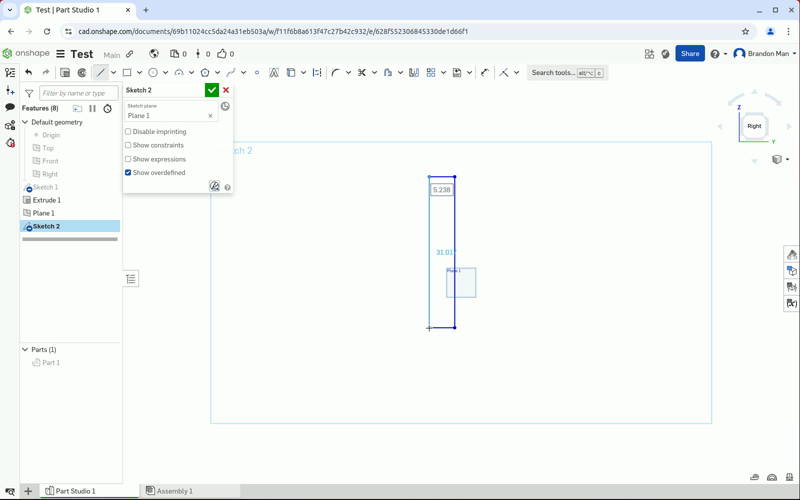
click(429, 327)
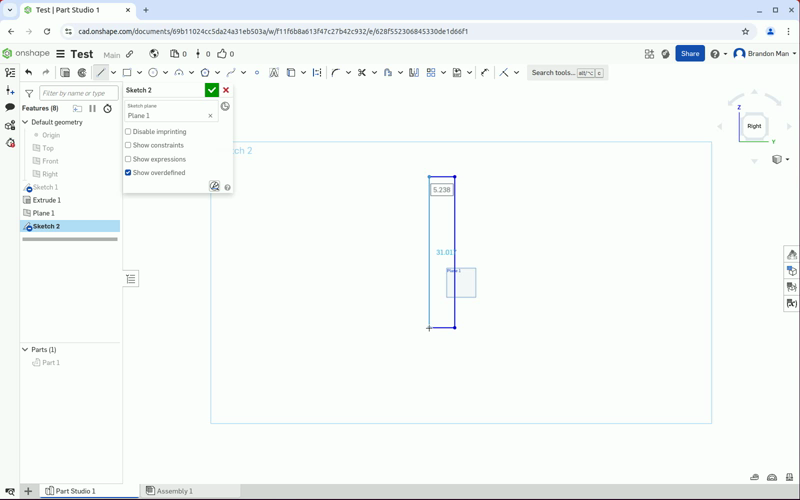
key(esc)
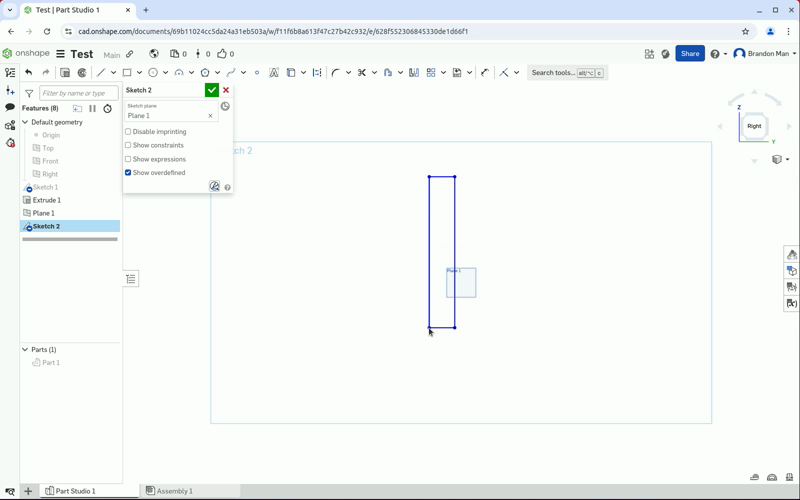
mouse_move(444, 229)
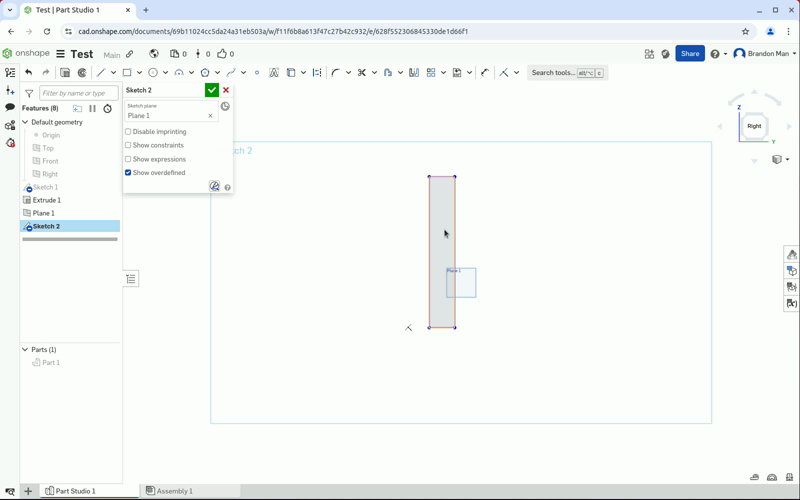
click(444, 229)
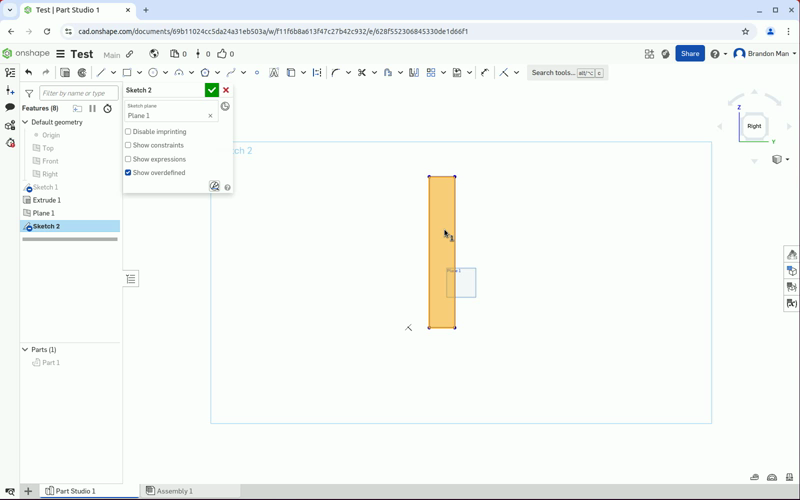
mouse_move(73, 352)
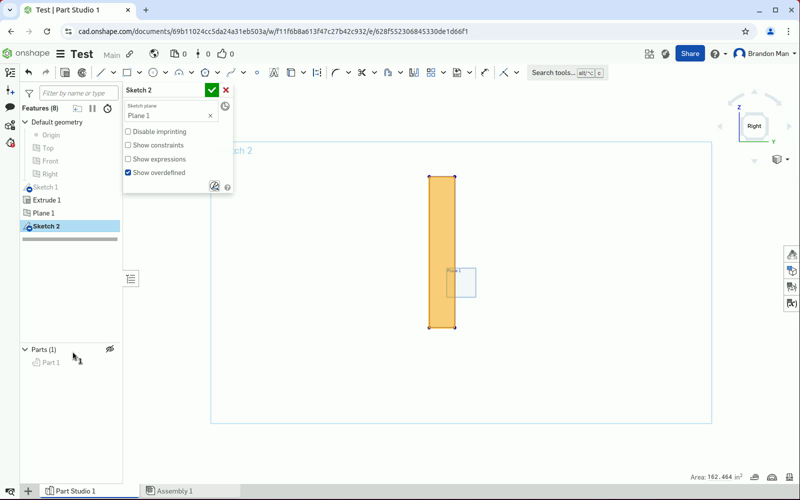
key(shift+y)
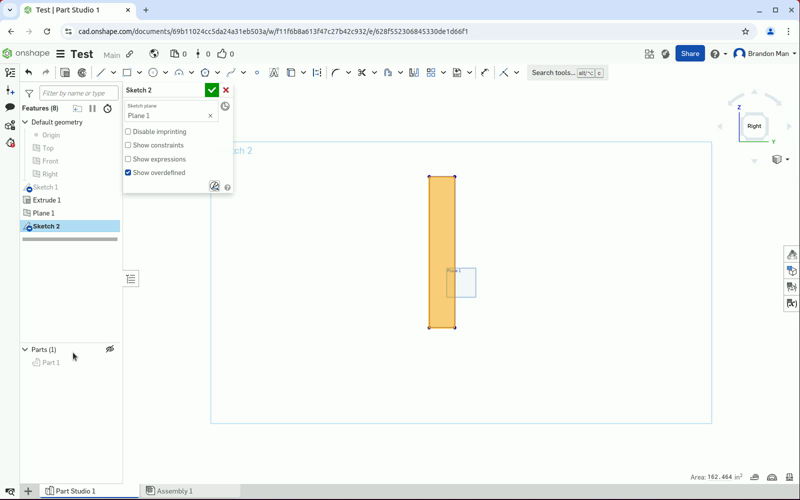
key(shift+e)
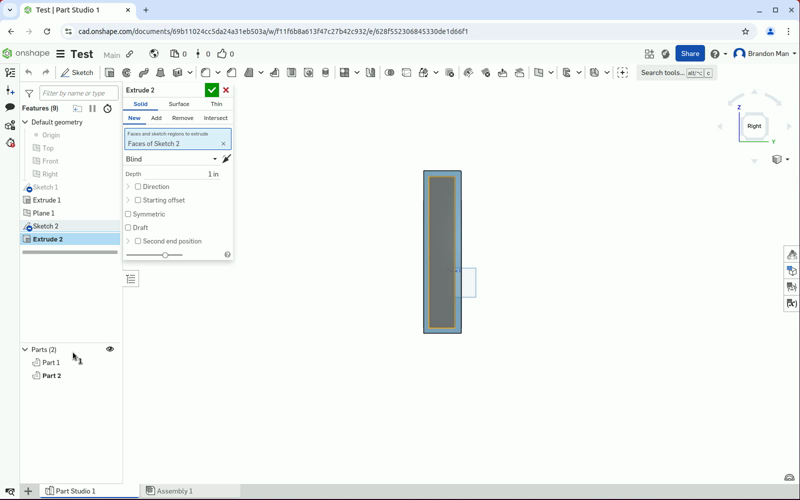
mouse_move(143, 106)
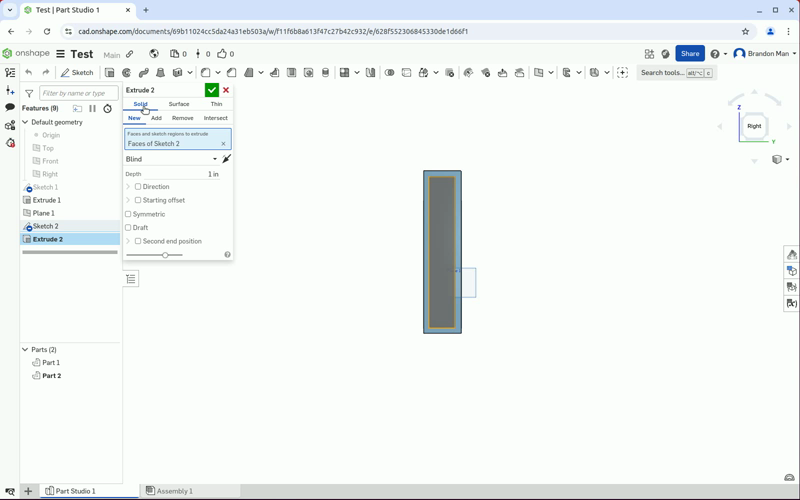
click(143, 106)
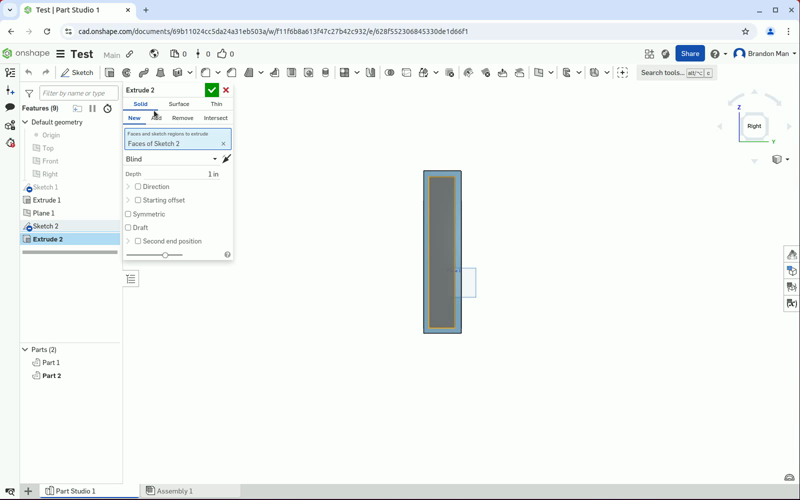
mouse_move(186, 120)
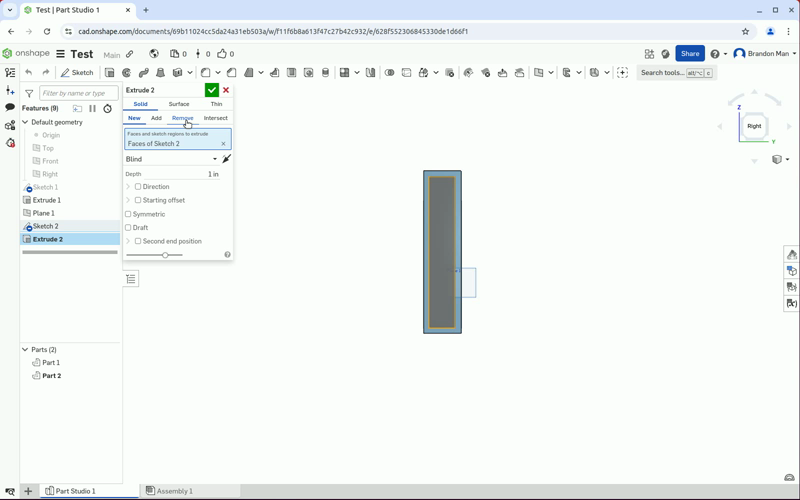
click(186, 120)
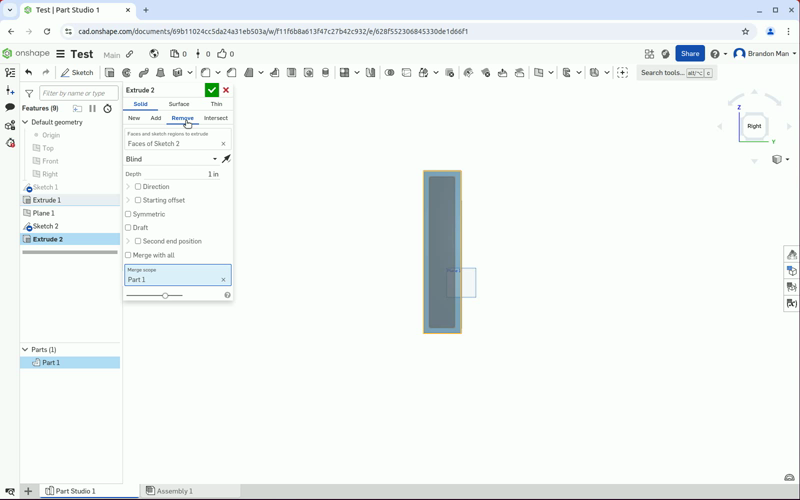
key(tab, 4)
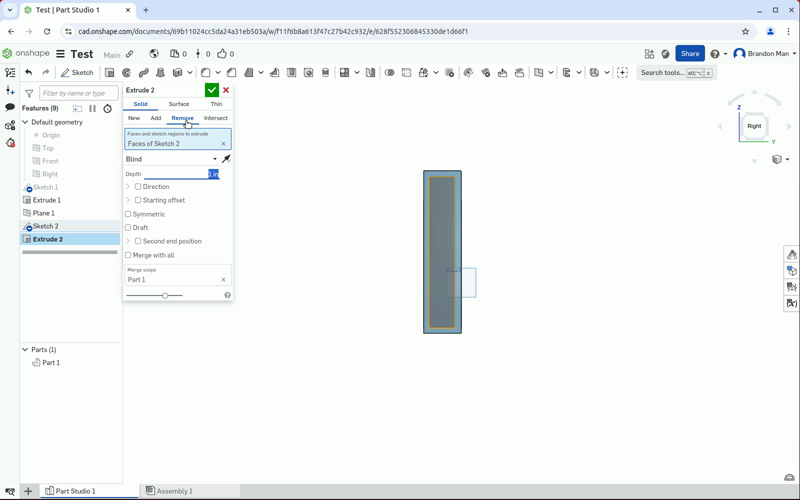
text(15.405)
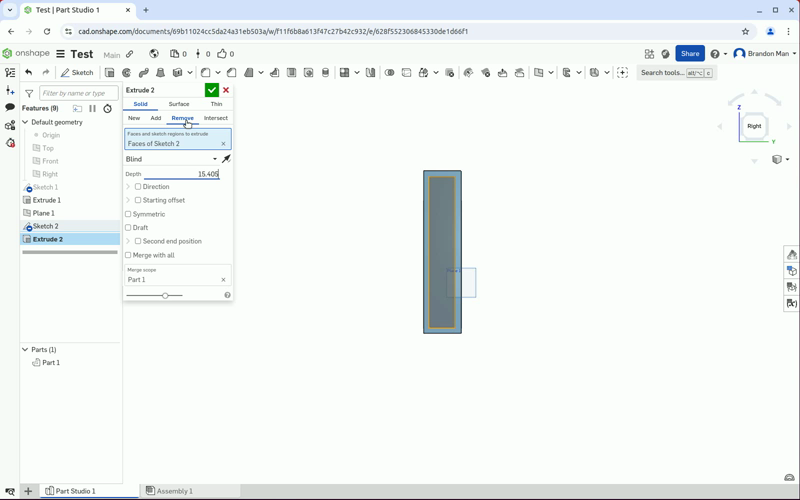
key(tab, 6)
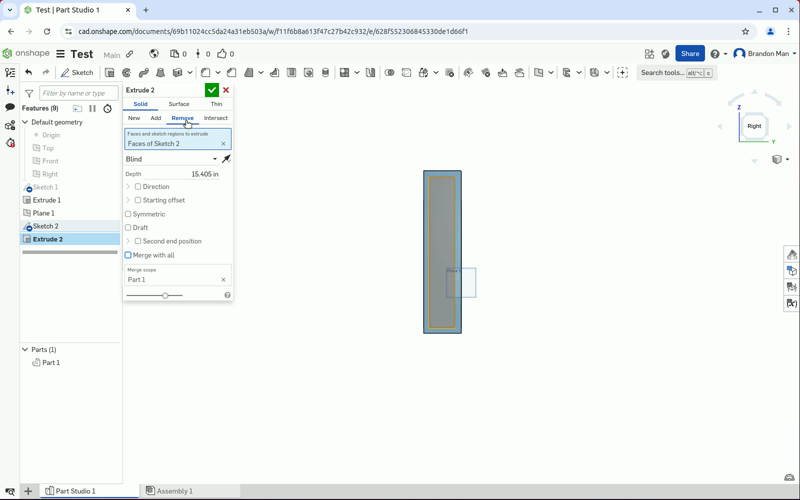
key(space)
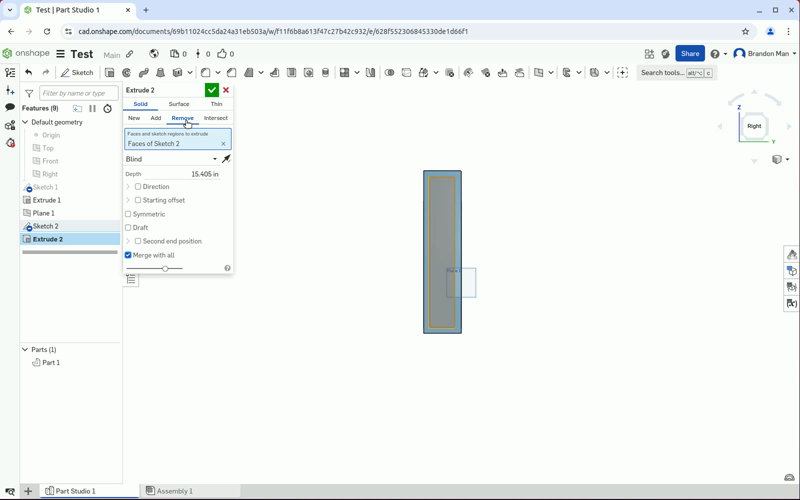
key(enter)
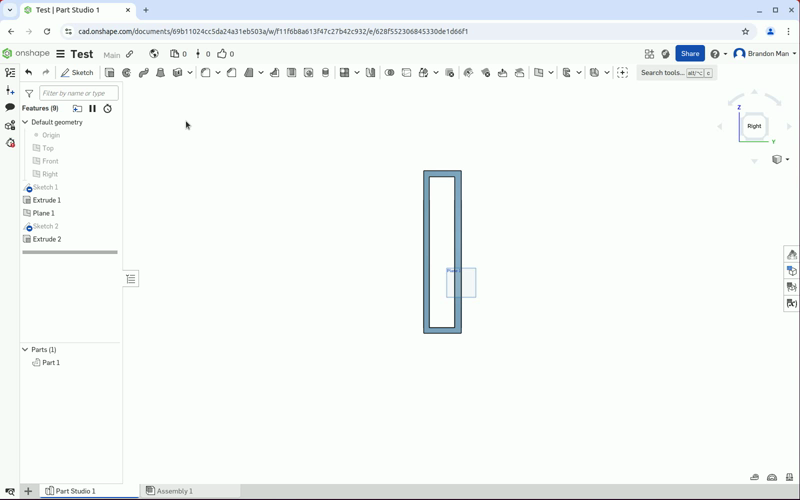
key(shift+h)
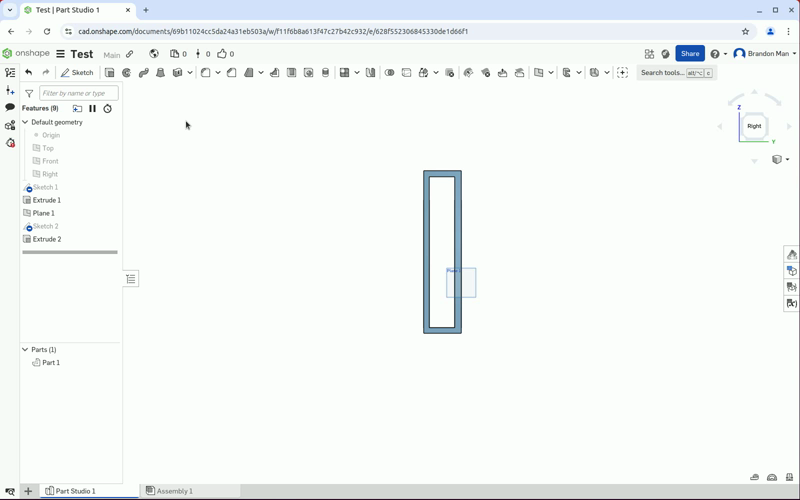
key(shift+h)
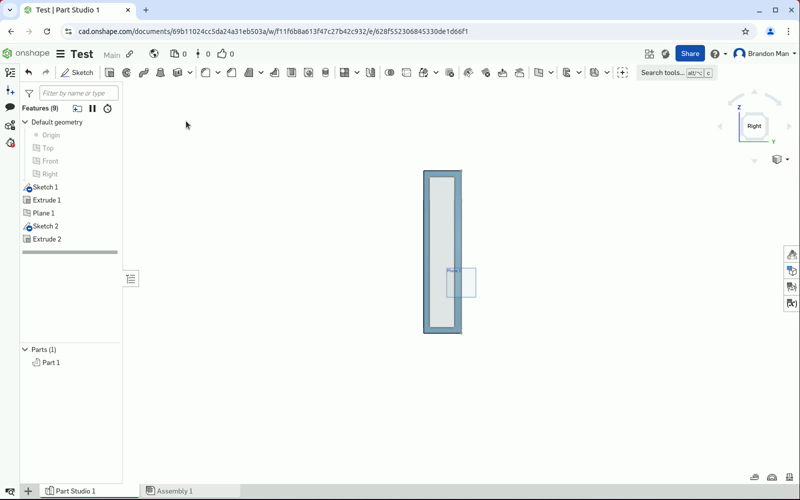
key(shift+7)
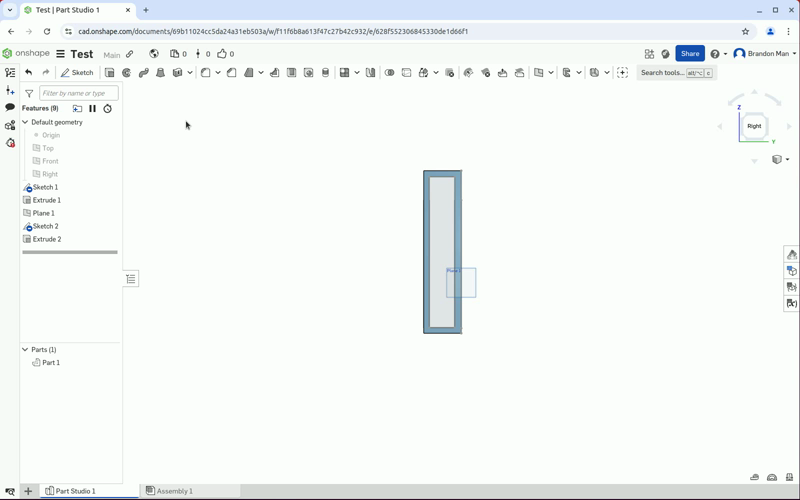
key(right, 2)
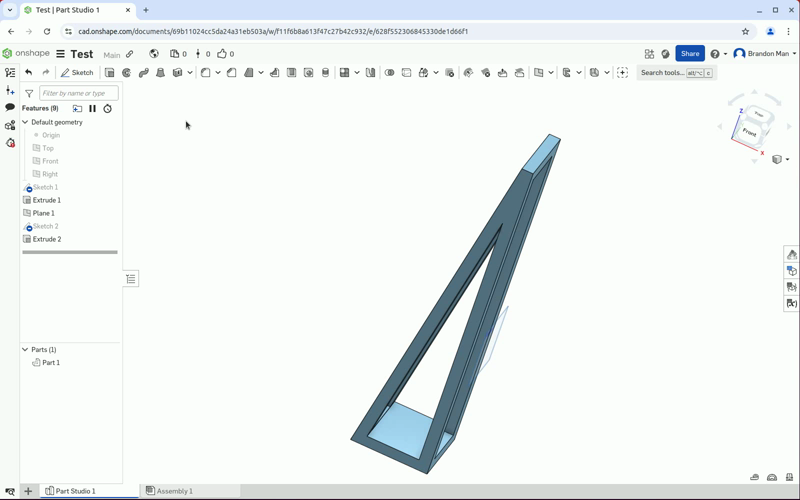
key(down, 2)
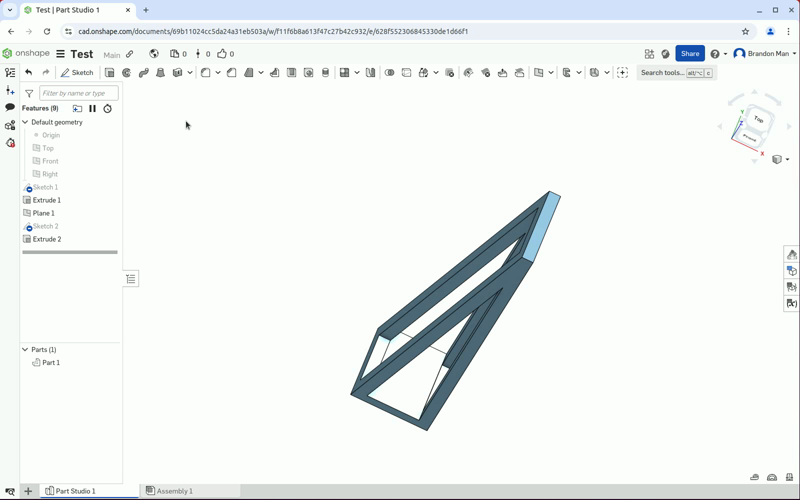
key(up, 2)
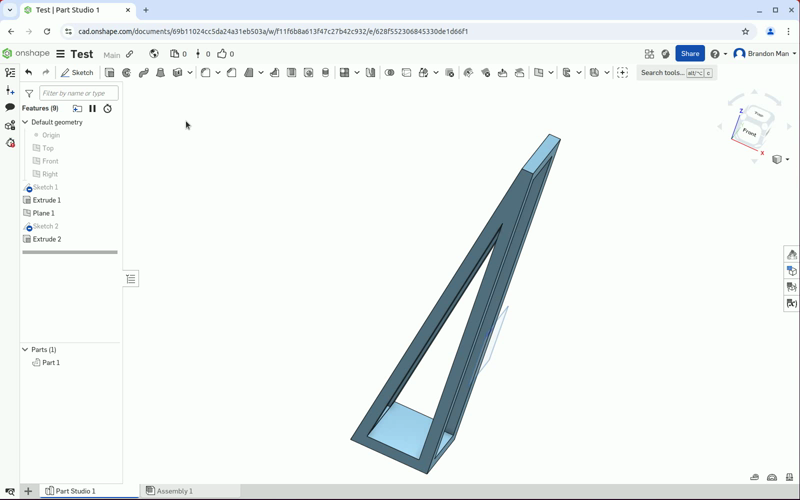
key(left, 2)
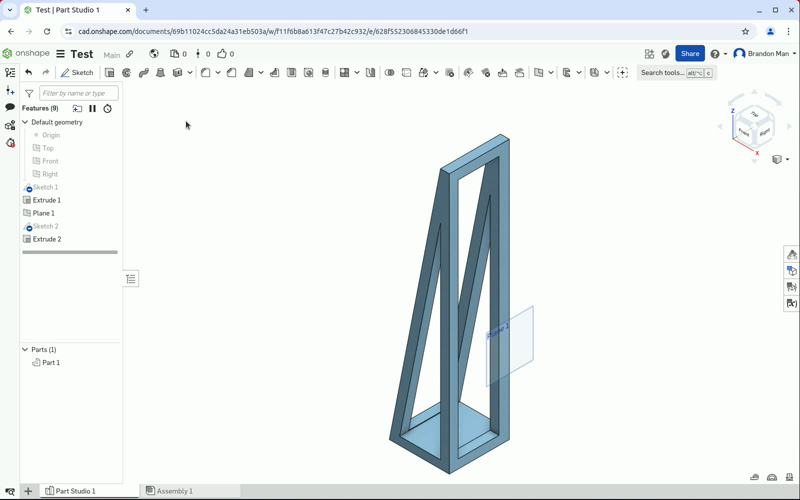
mouse_move(73, 189)
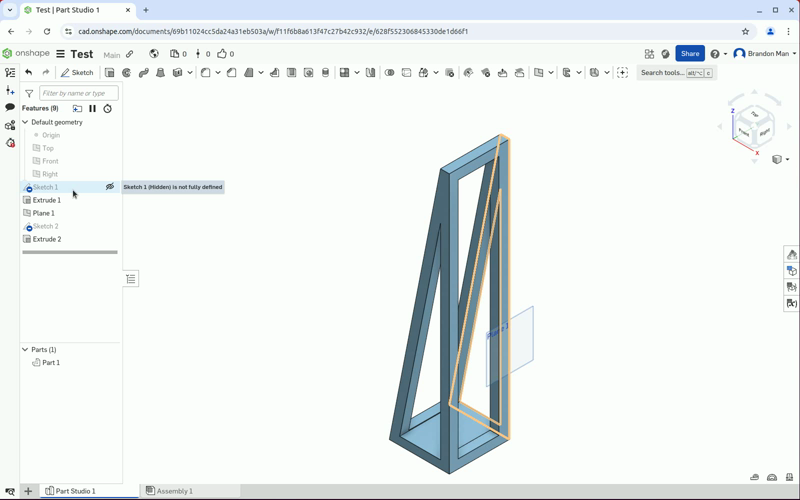
click(73, 189)